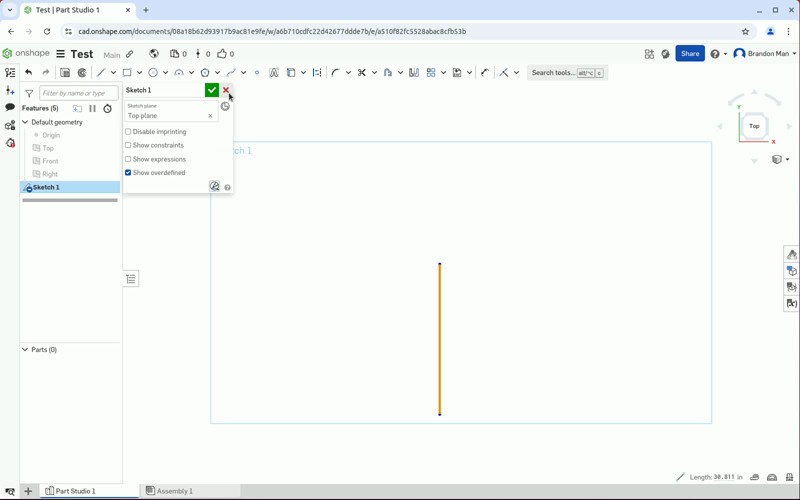
key(shift+h)
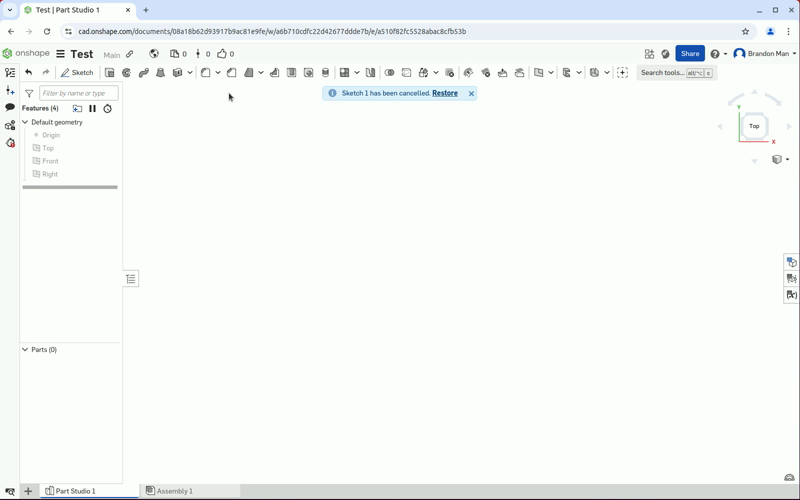
mouse_move(73, 352)
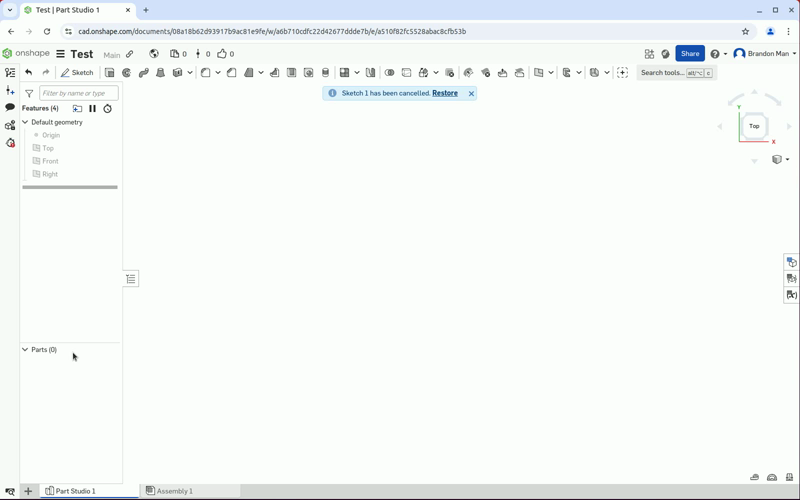
key(y)
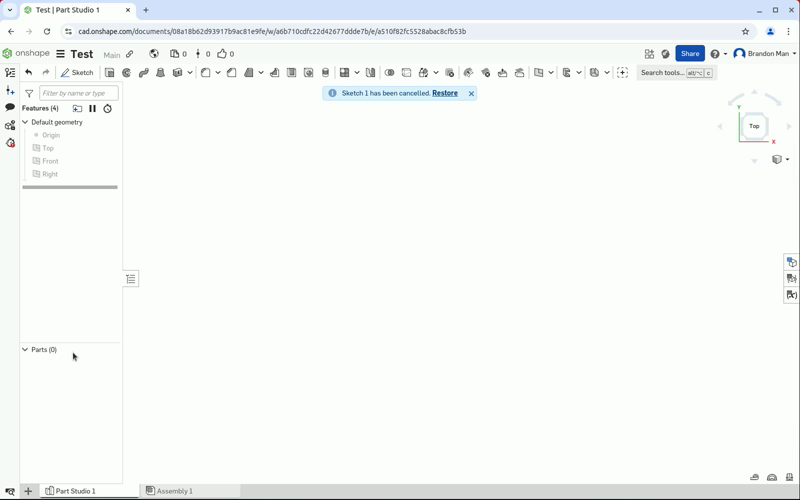
key(shift+p)
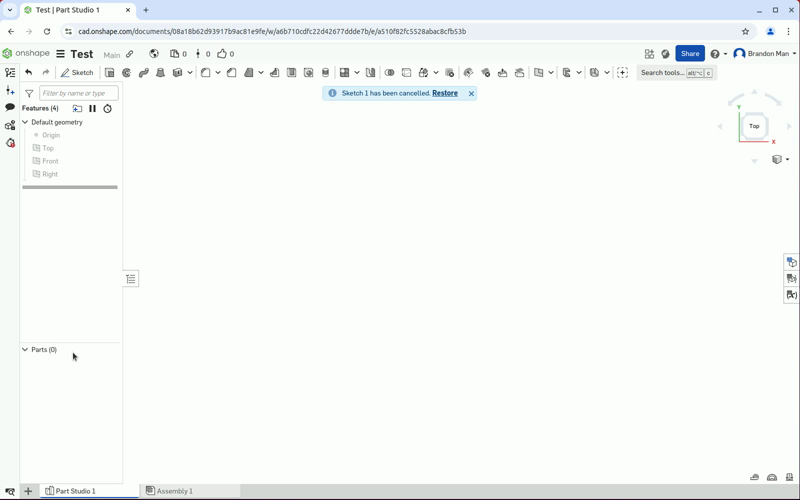
key(space)
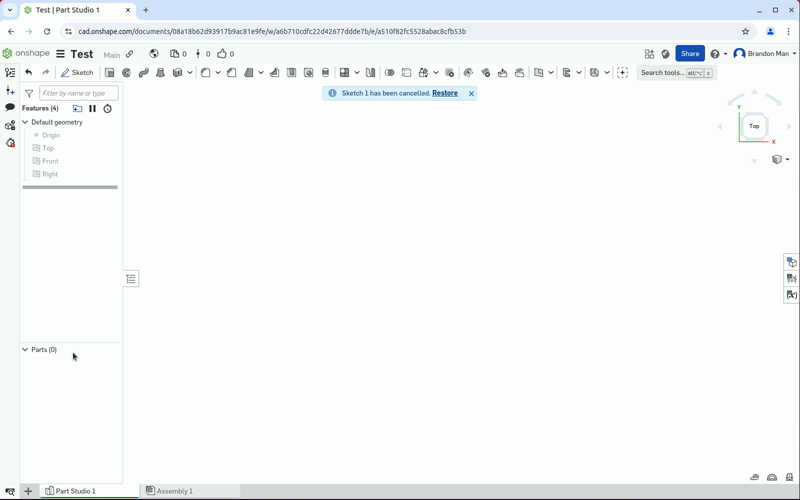
key_down(shift)
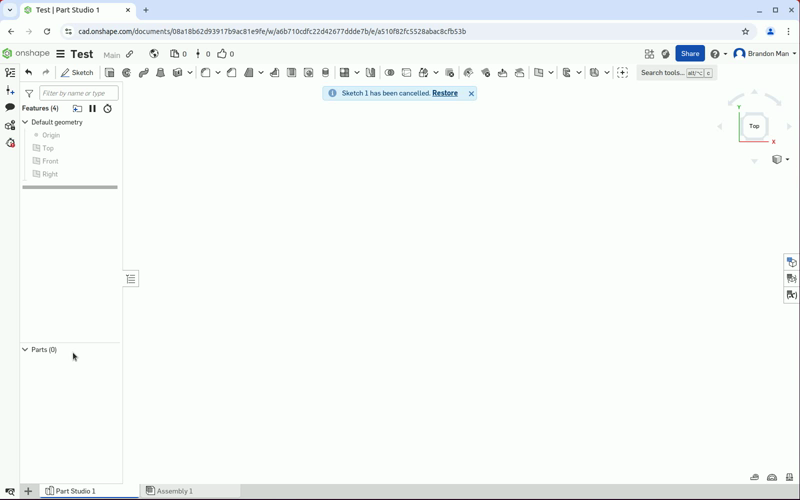
key(up)
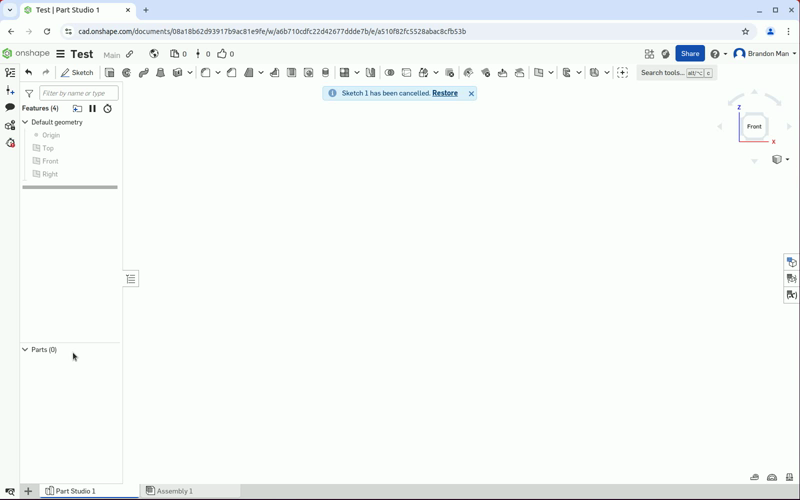
key_up(shift)
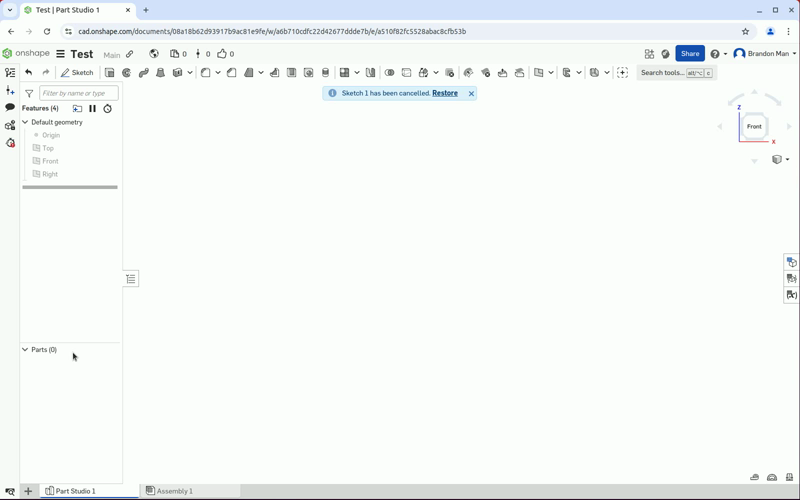
mouse_move(73, 352)
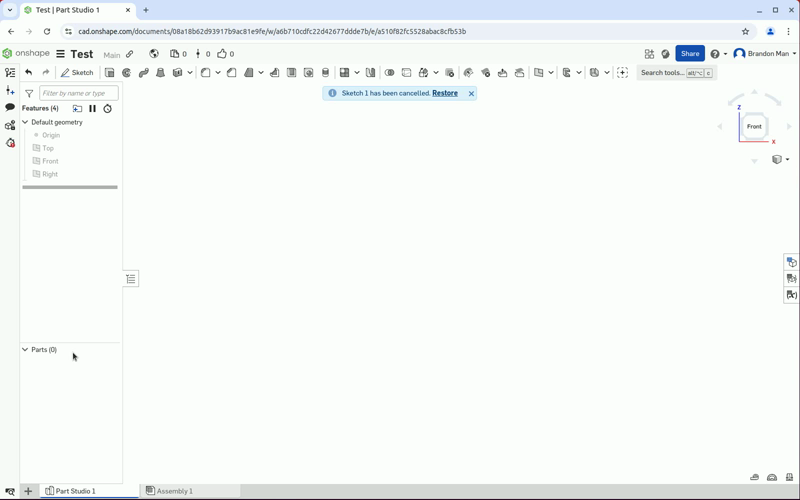
key(shift+y)
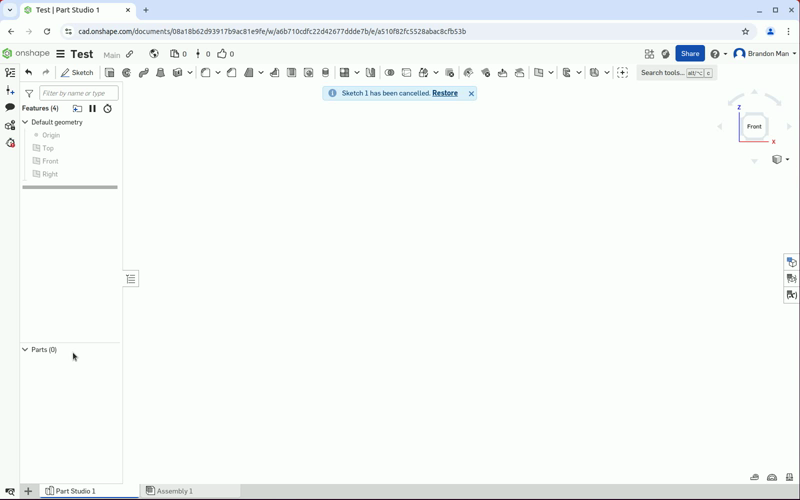
key(shift+s)
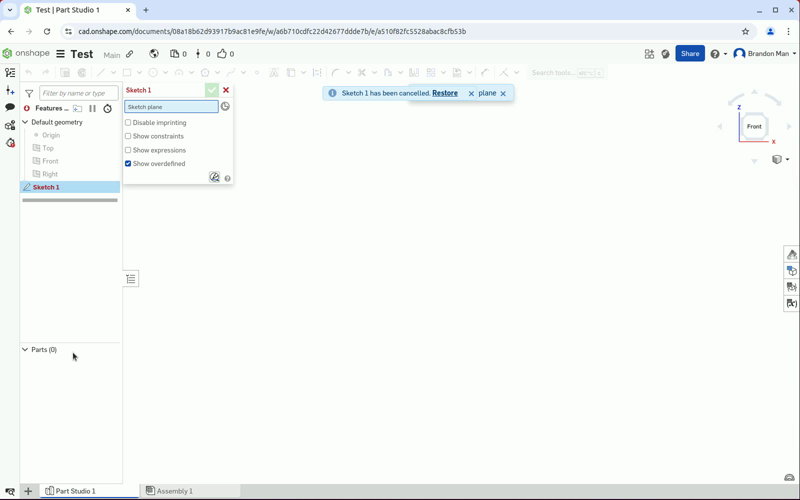
mouse_move(73, 163)
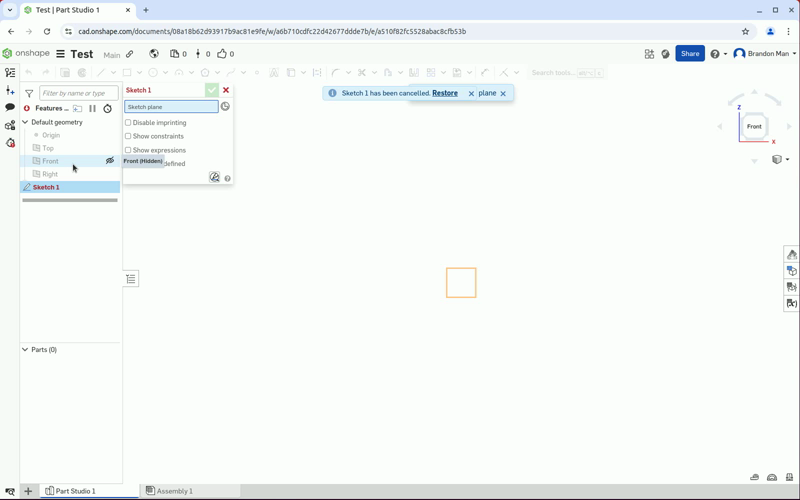
click(73, 163)
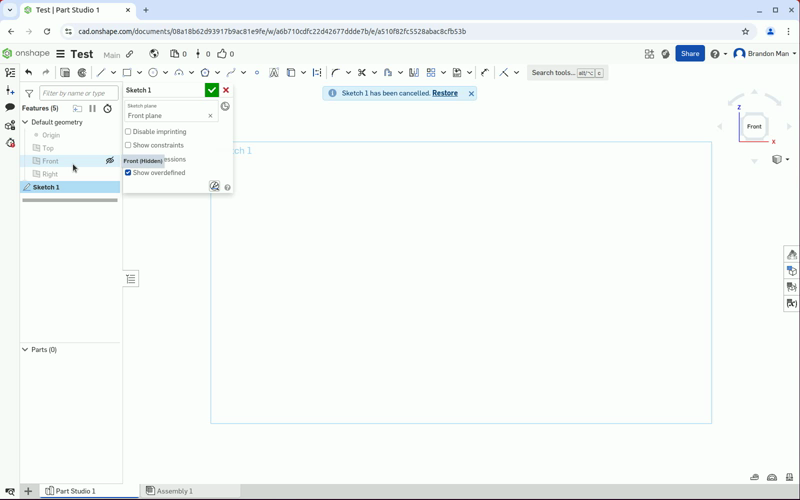
mouse_move(73, 352)
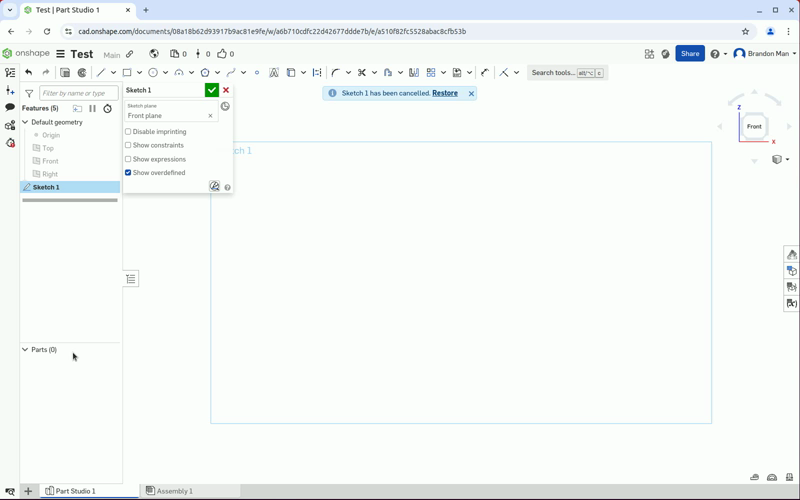
key(y)
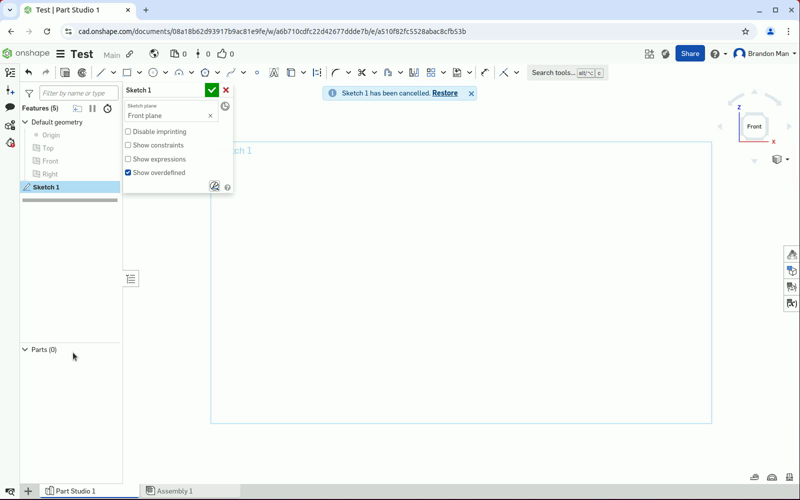
key(l)
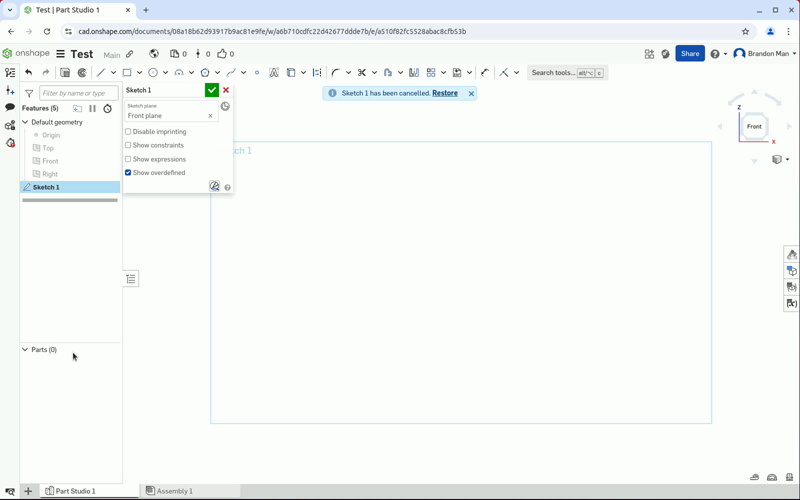
key_down(shift)
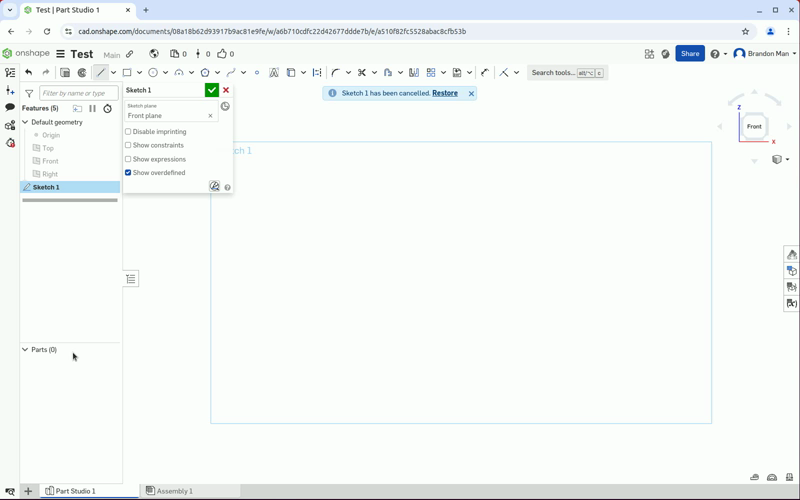
mouse_move(460, 282)
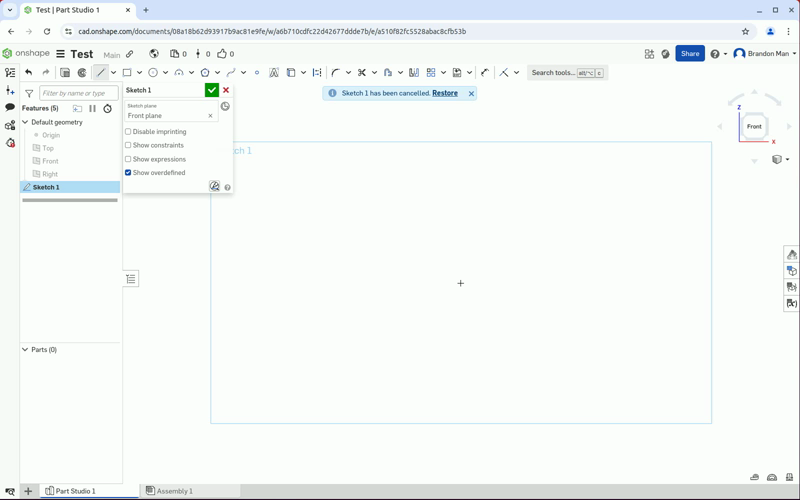
click(460, 282)
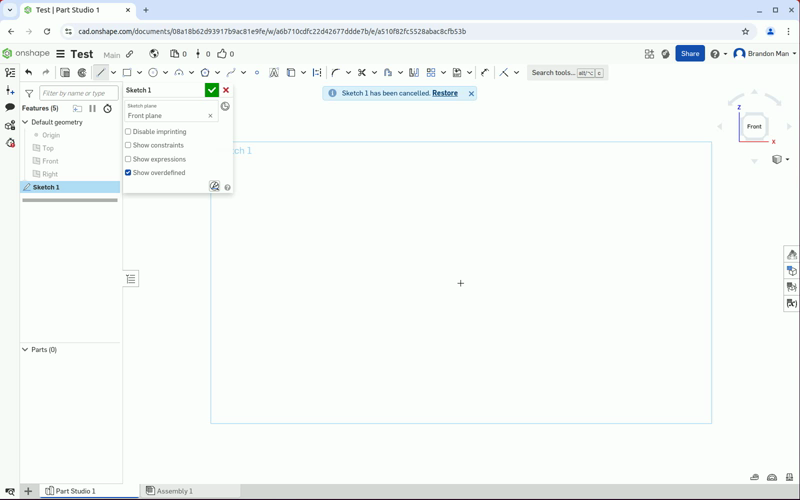
key_up(shift)
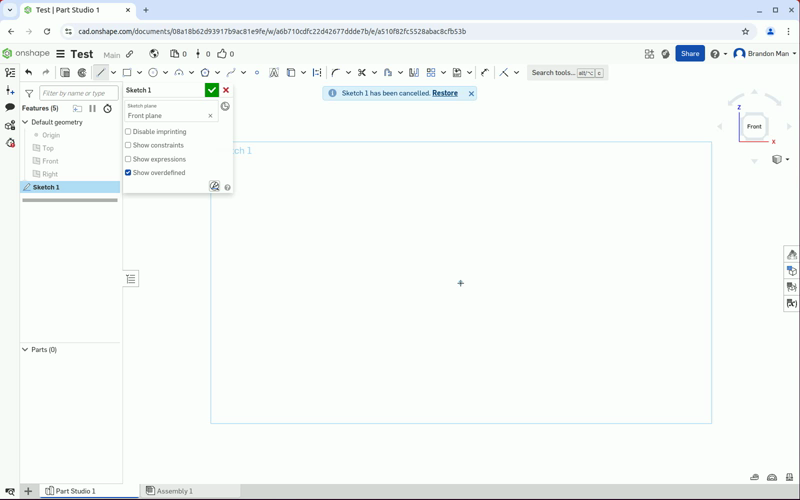
key_down(shift)
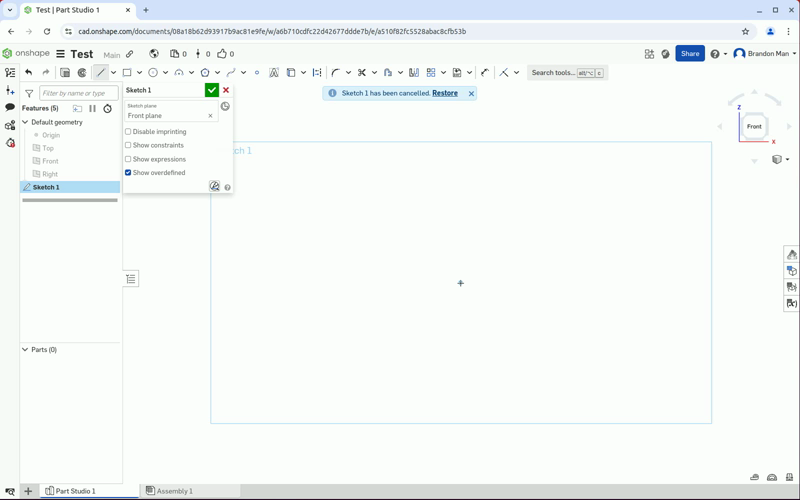
mouse_move(573, 282)
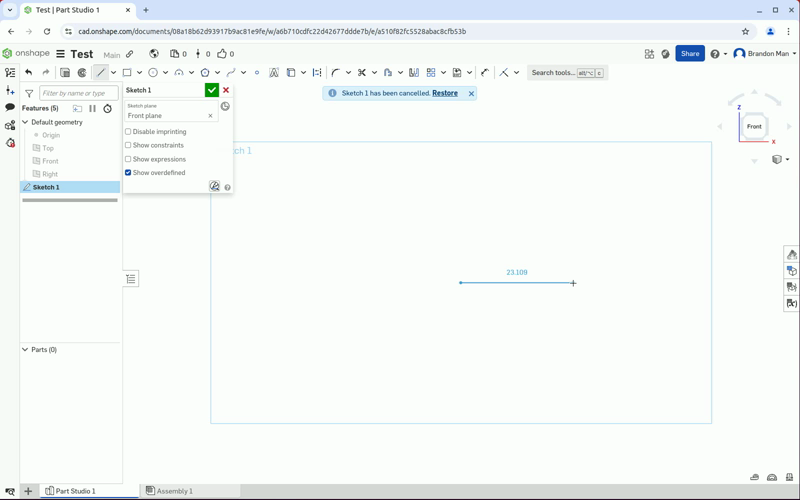
click(573, 282)
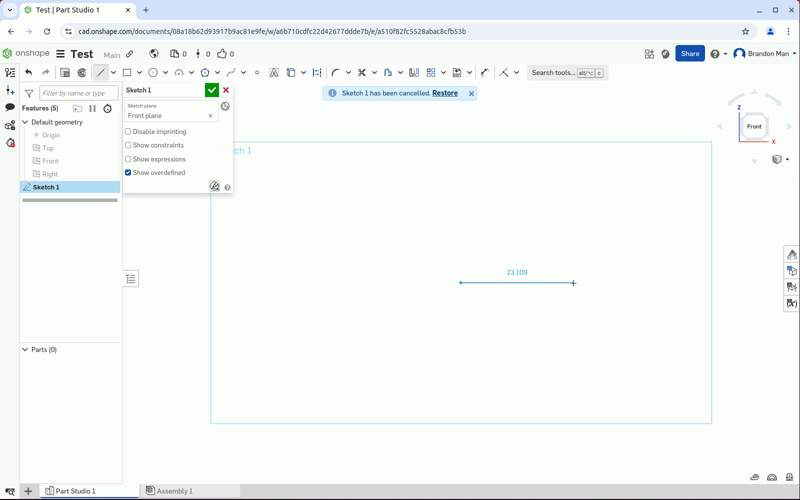
key_up(shift)
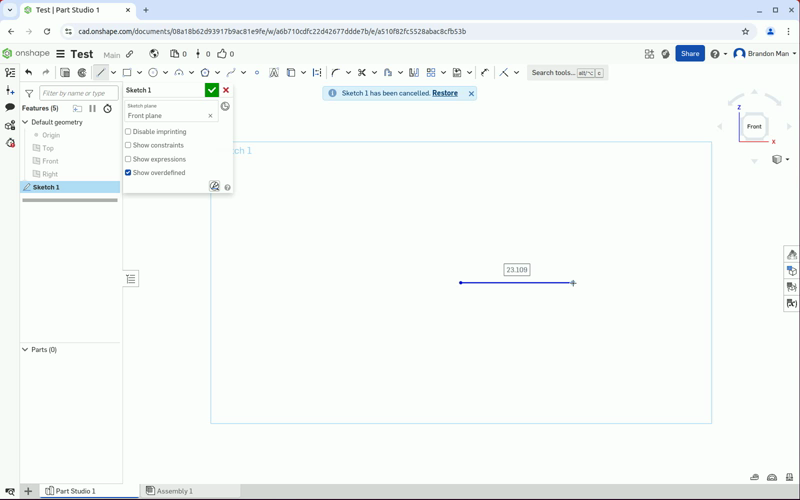
key_down(shift)
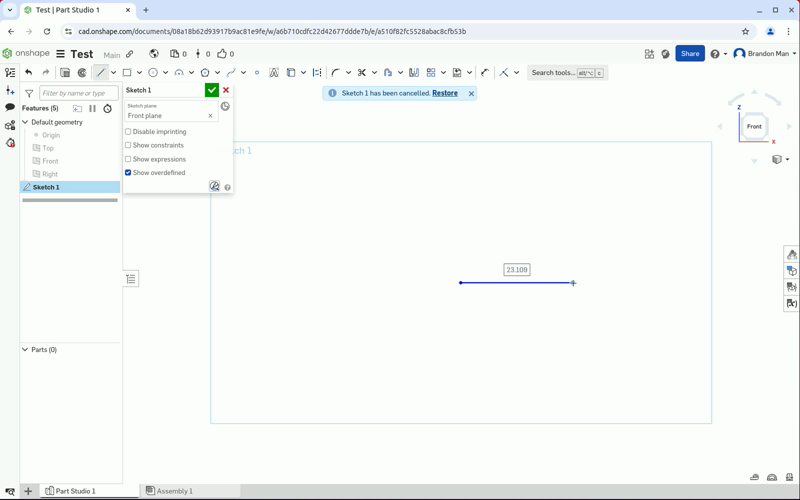
mouse_move(589, 282)
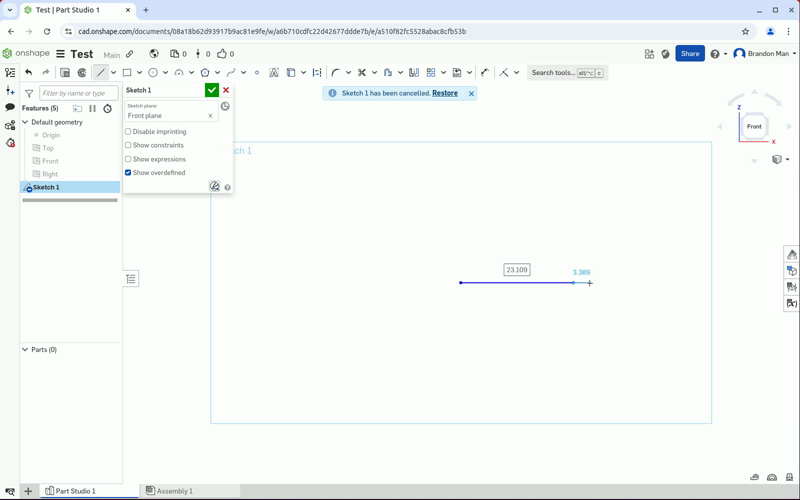
mouse_move(573, 264)
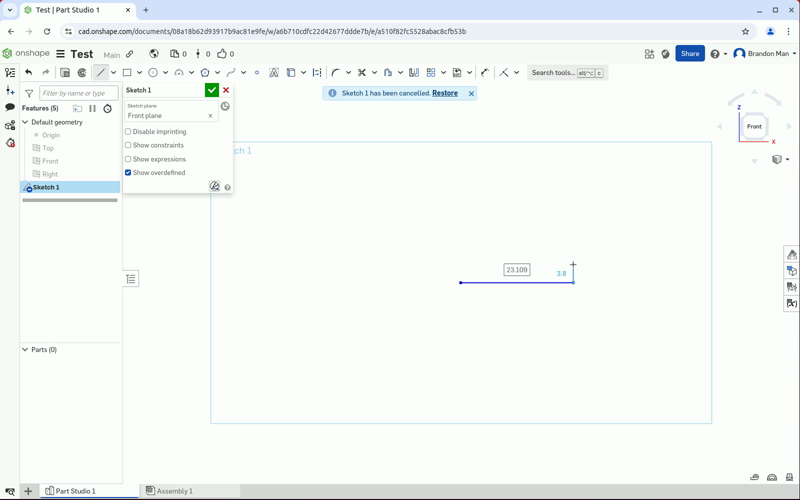
click(573, 264)
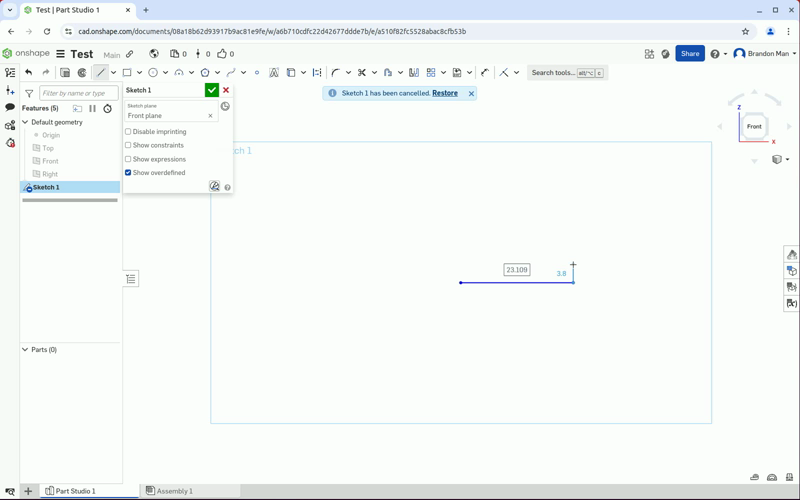
key_up(shift)
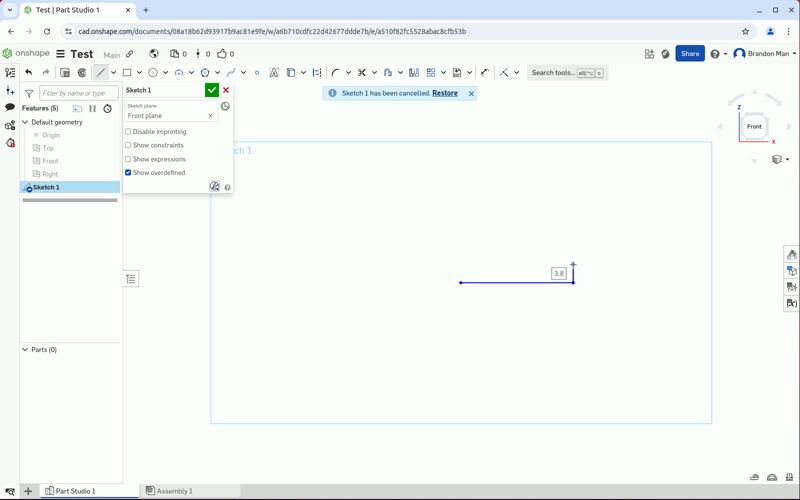
key_down(shift)
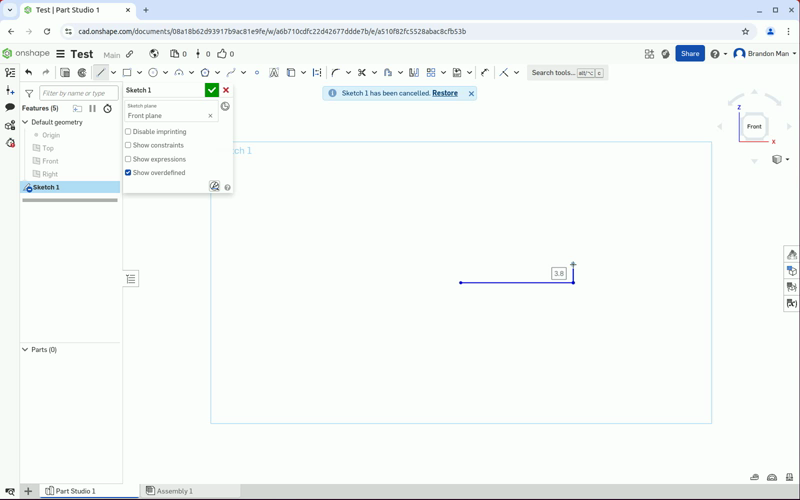
mouse_move(543, 189)
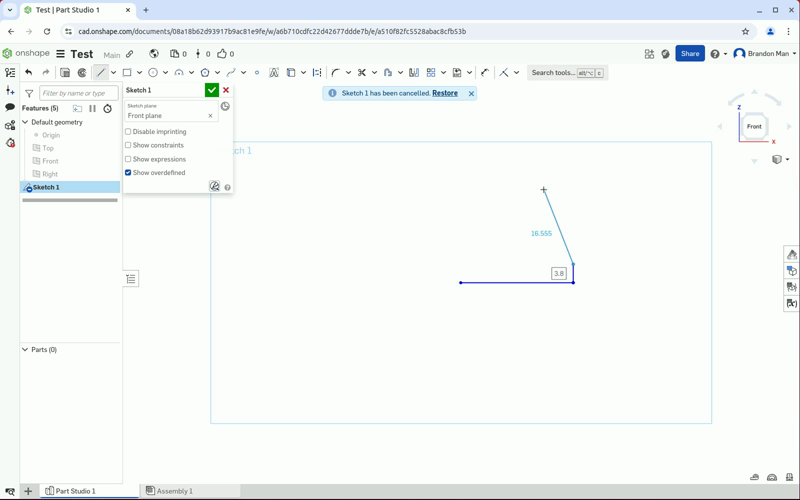
click(543, 189)
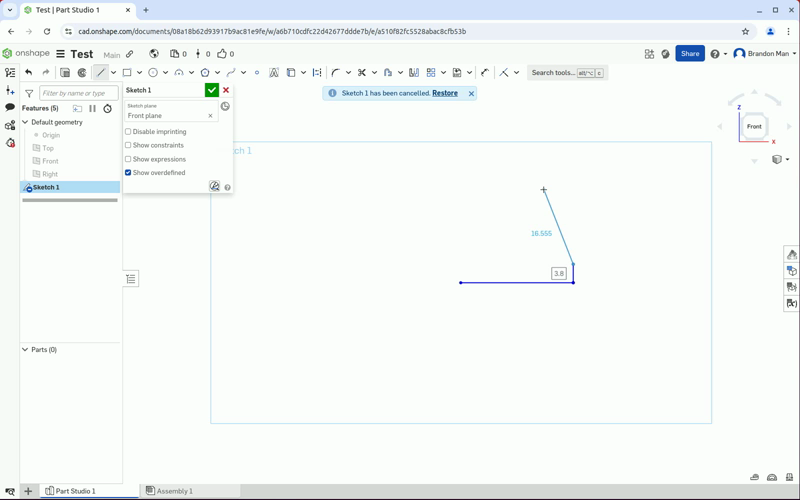
key_up(shift)
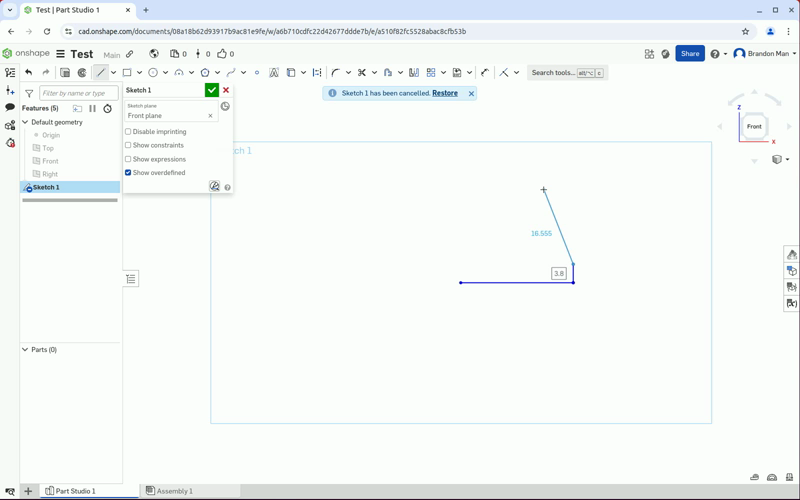
key(esc)
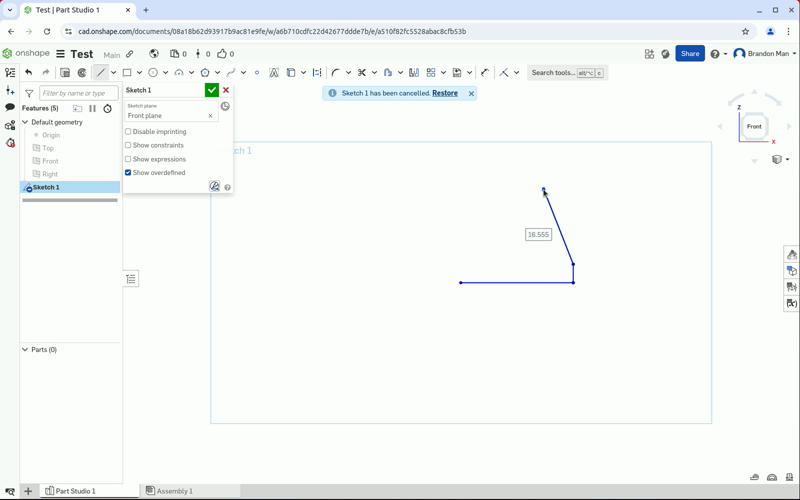
key(a)
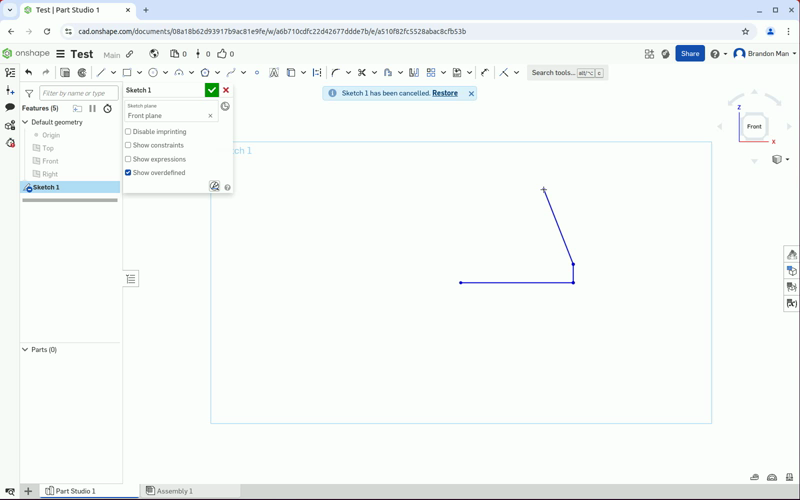
mouse_move(543, 189)
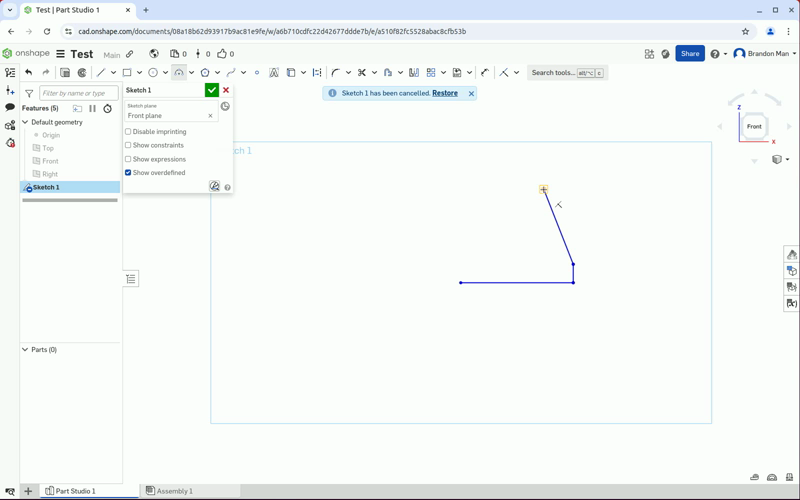
click(543, 189)
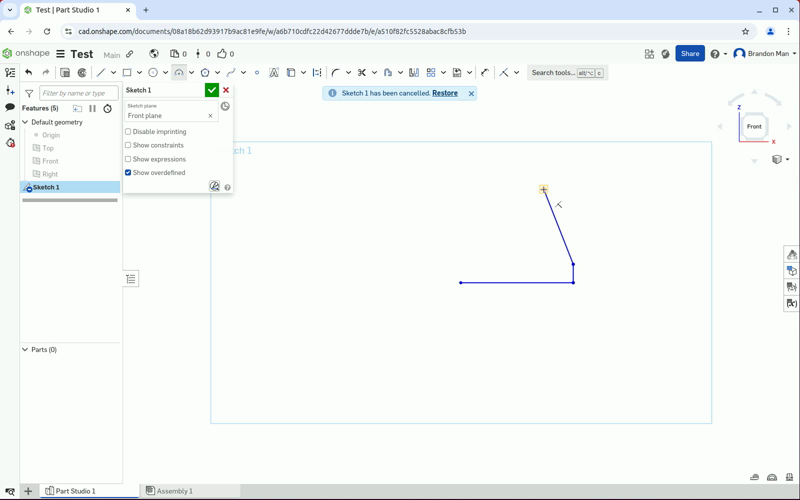
key_down(shift)
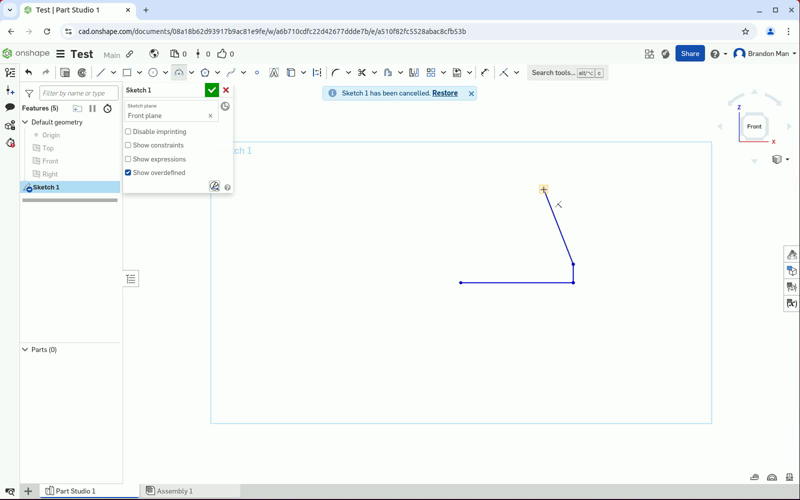
mouse_move(490, 189)
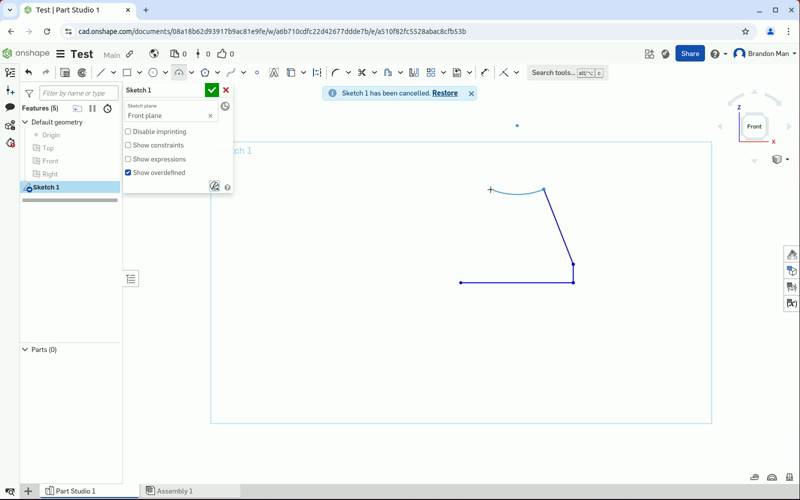
click(490, 189)
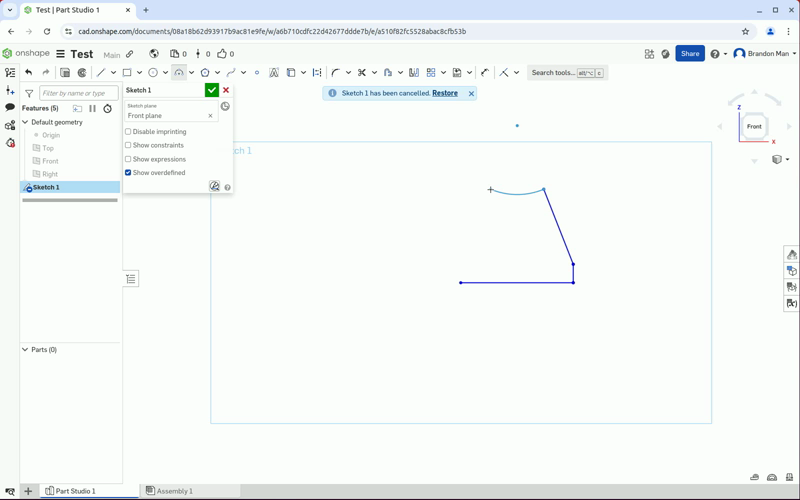
mouse_move(516, 171)
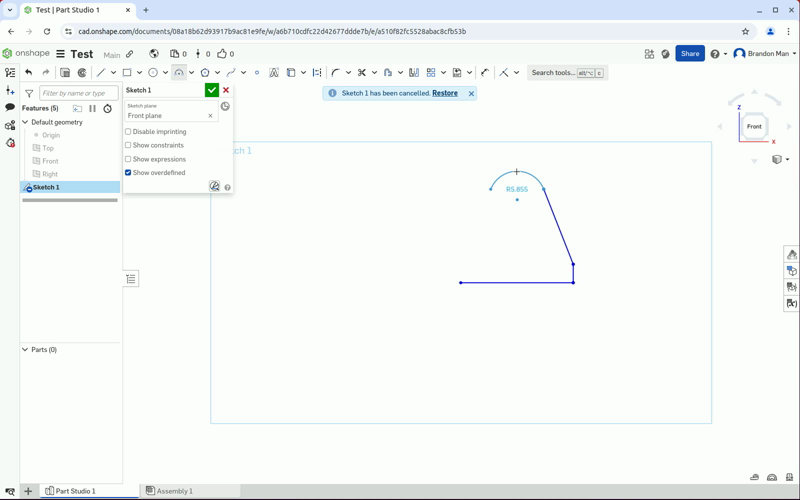
click(516, 171)
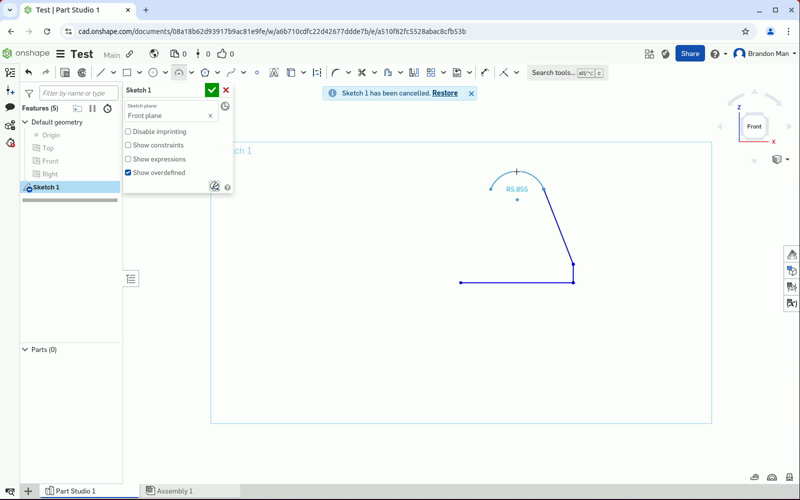
key_up(shift)
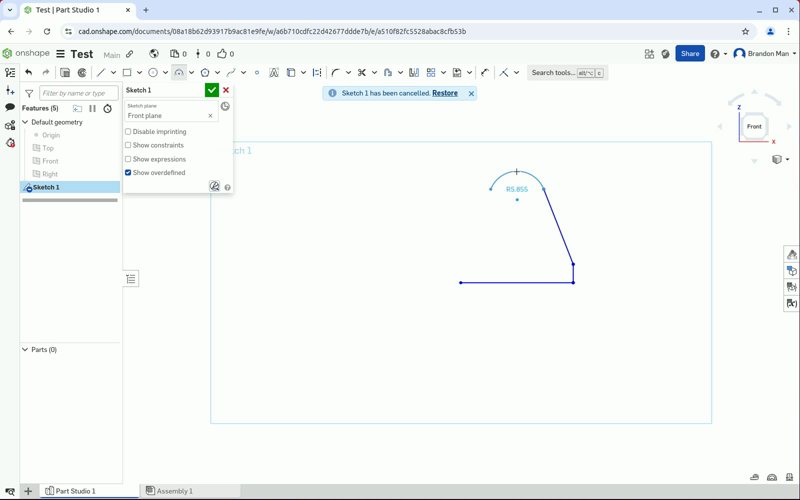
key(esc)
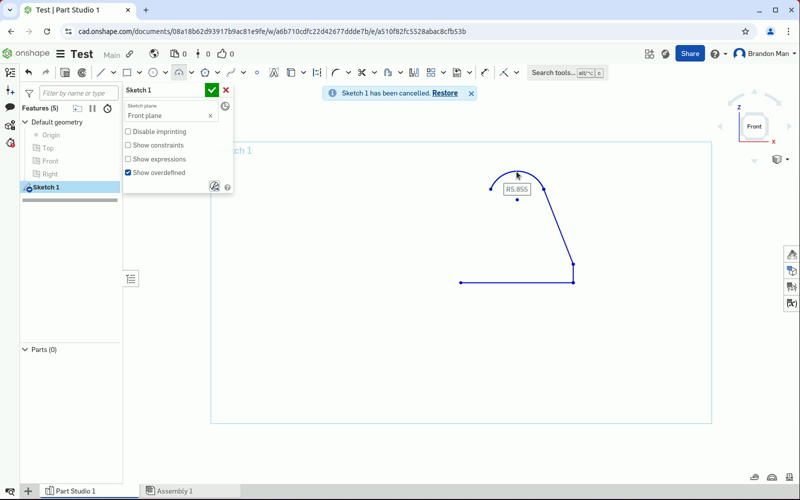
key(l)
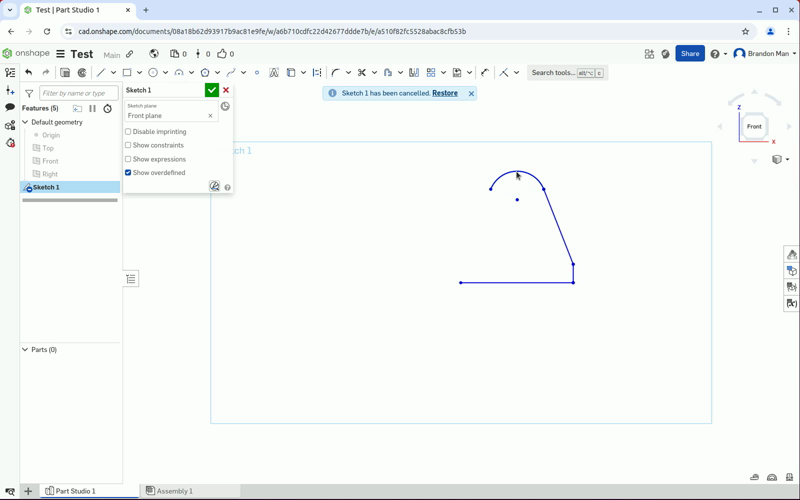
mouse_move(490, 189)
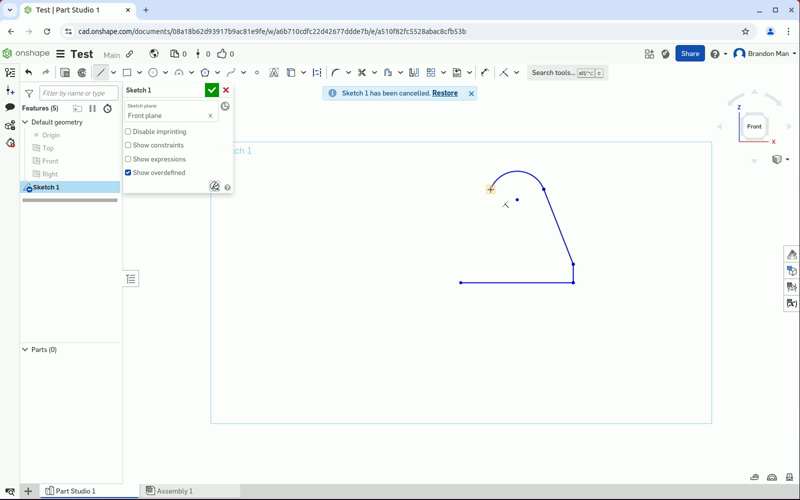
click(490, 189)
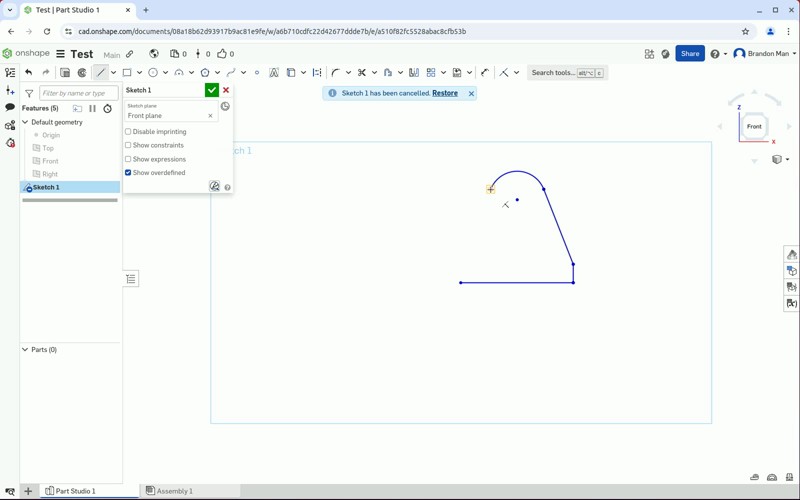
key_down(shift)
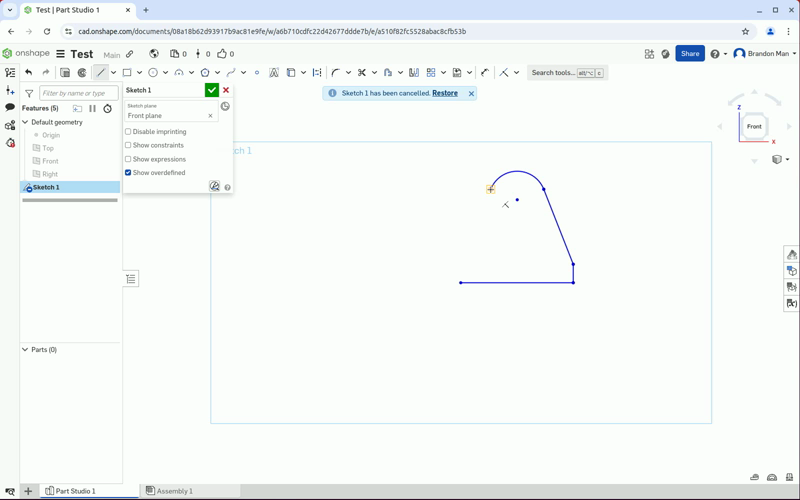
mouse_move(460, 264)
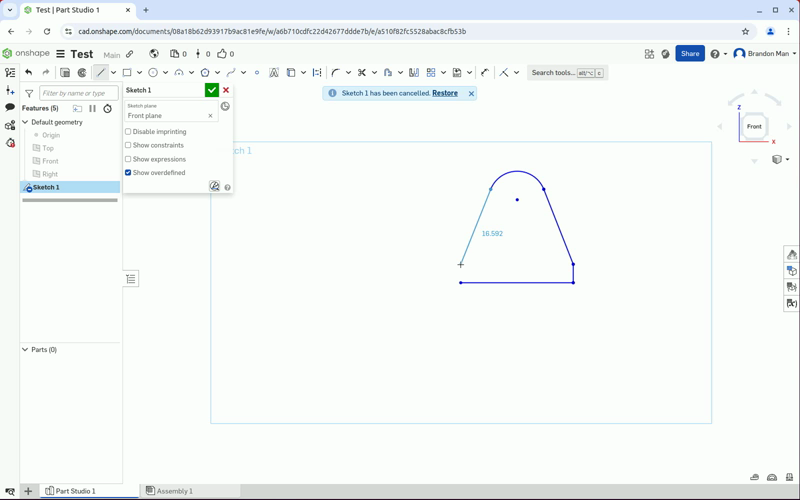
click(460, 264)
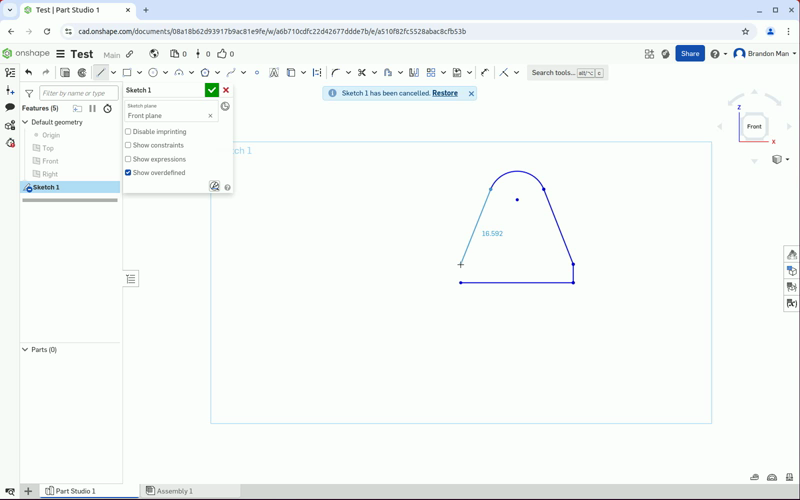
key_up(shift)
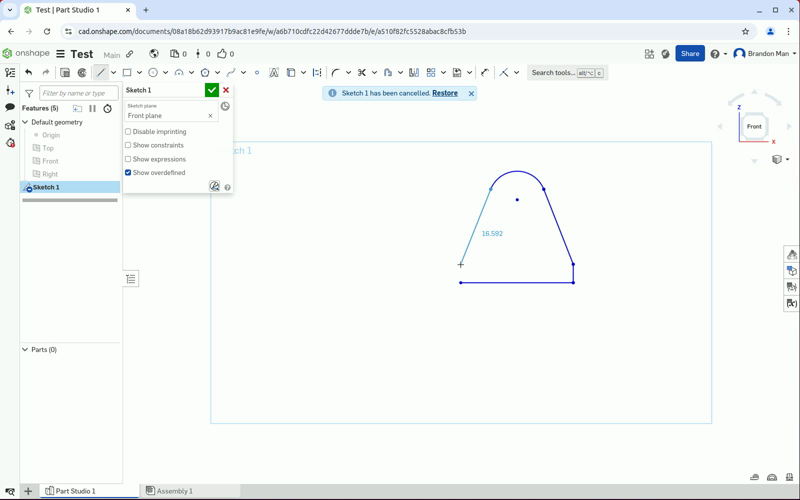
mouse_move(490, 264)
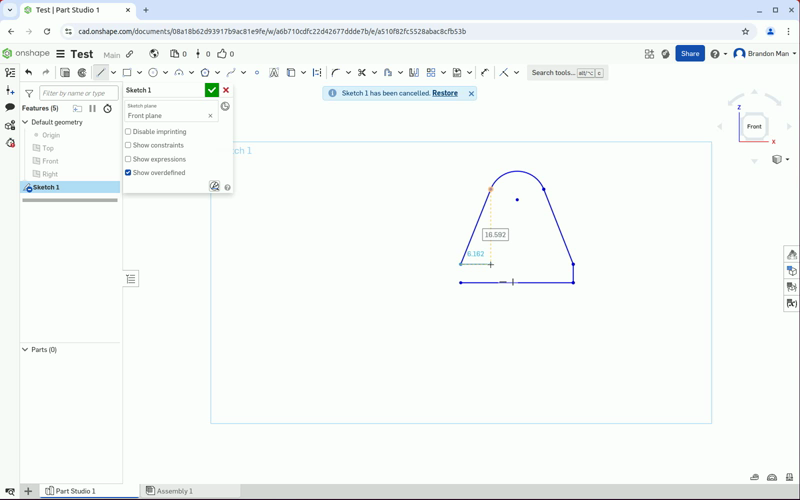
key_down(shift)
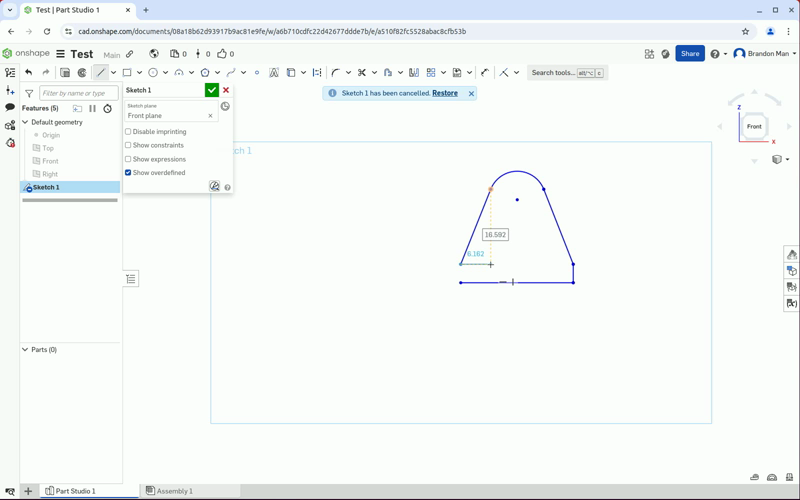
mouse_move(460, 282)
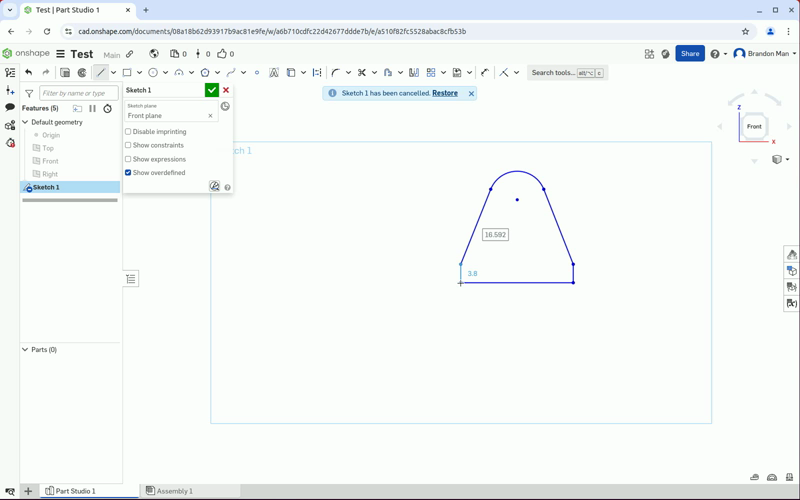
key_up(shift)
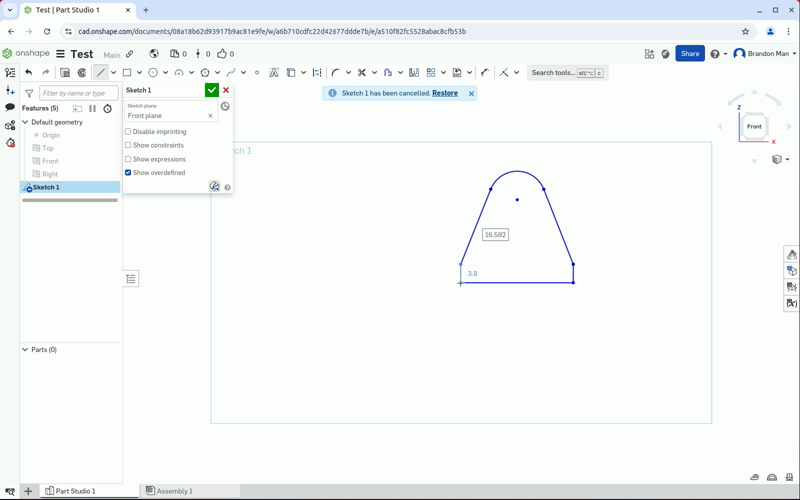
click(460, 282)
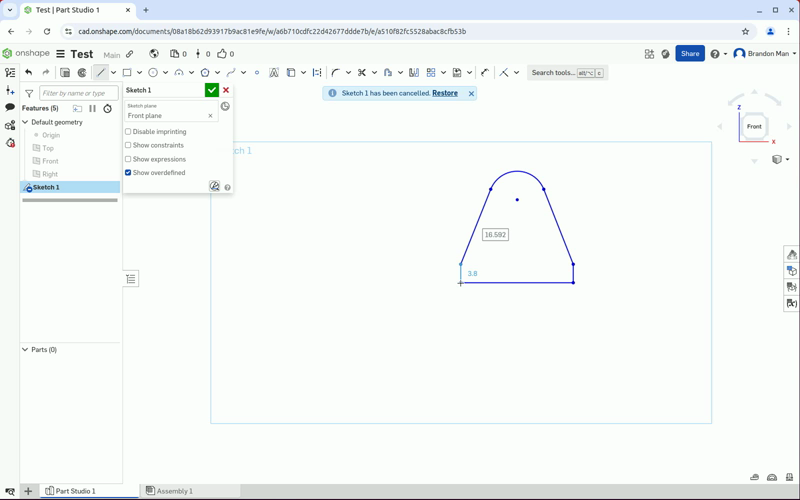
key(esc)
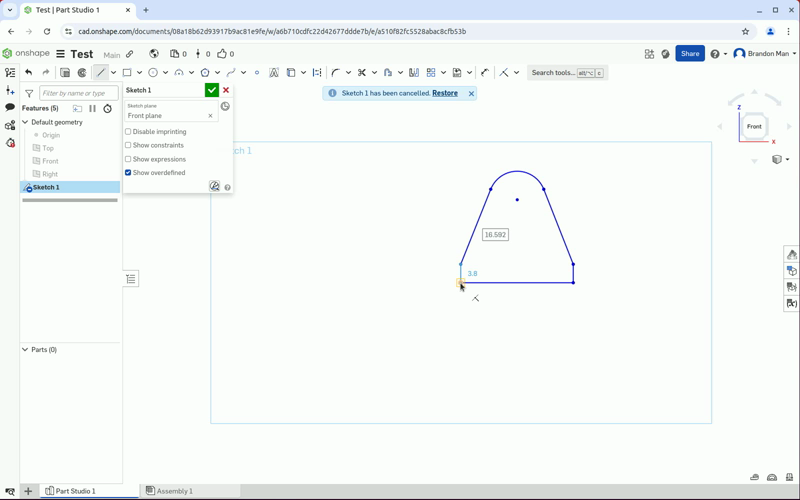
mouse_move(536, 270)
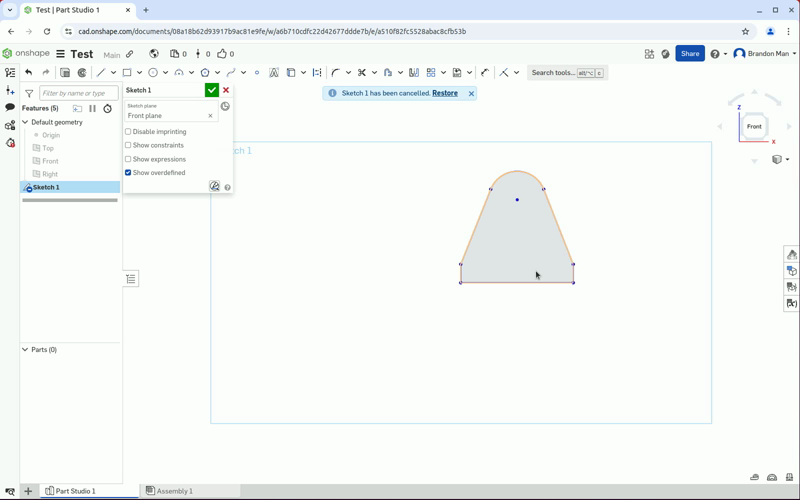
click(536, 270)
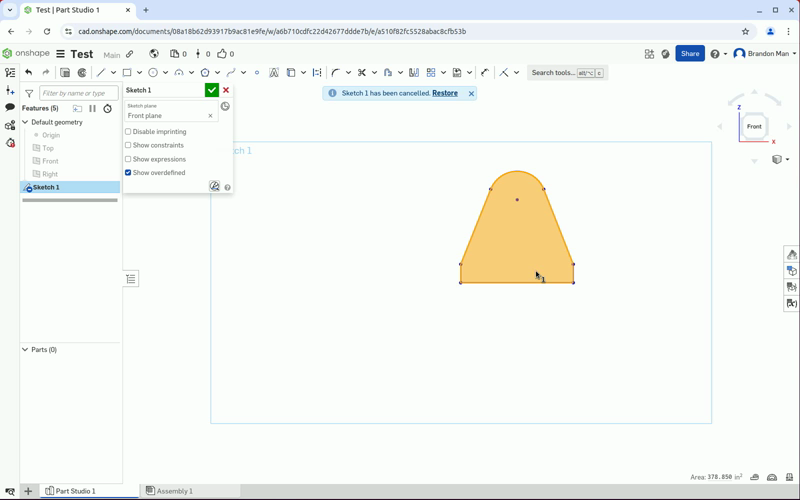
mouse_move(73, 352)
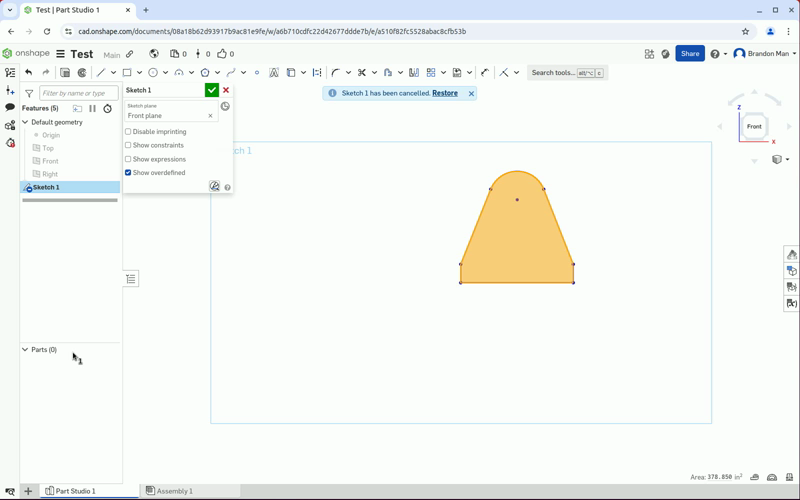
key(shift+y)
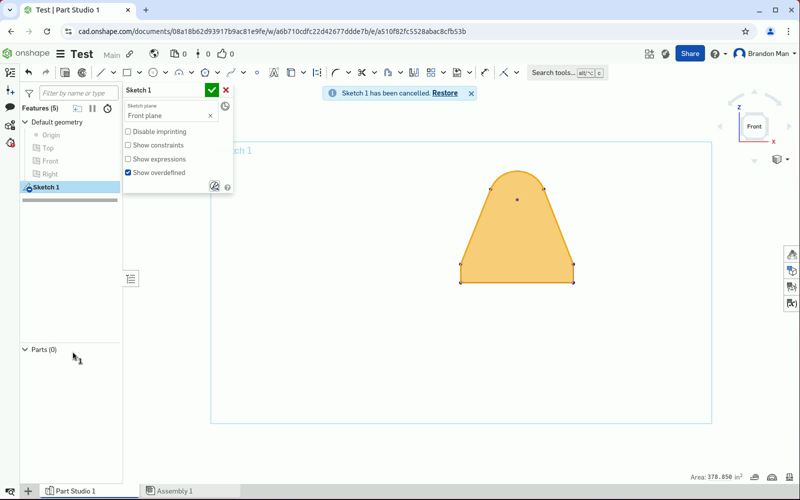
key(shift+e)
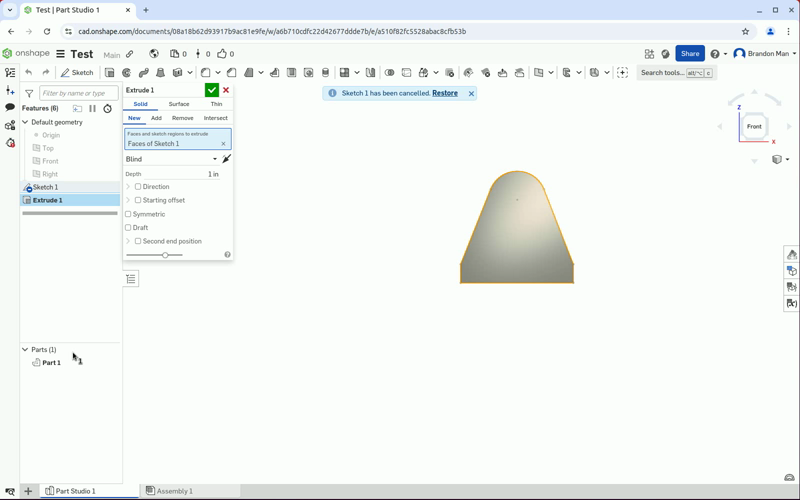
mouse_move(143, 106)
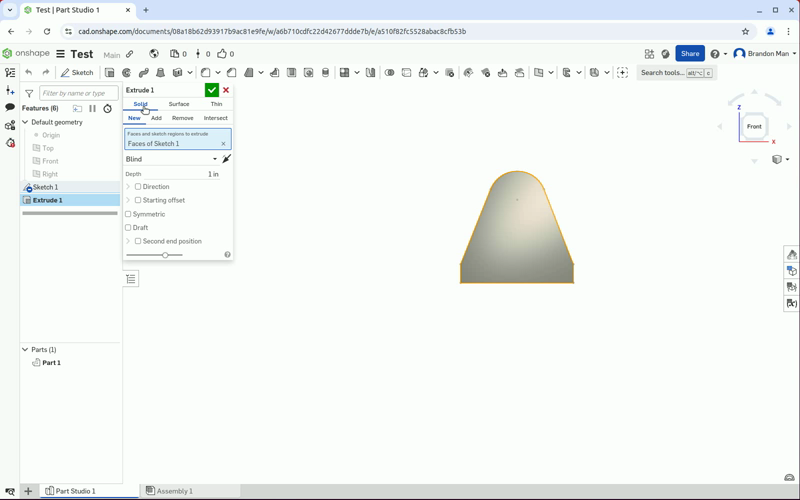
click(143, 106)
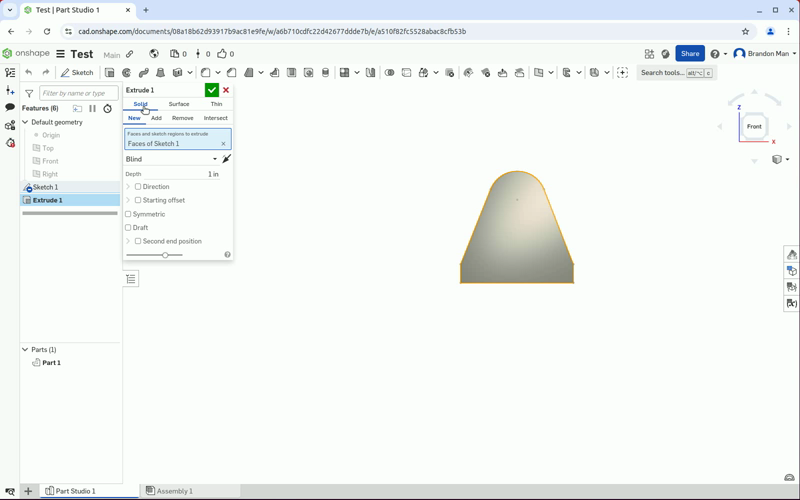
mouse_move(137, 120)
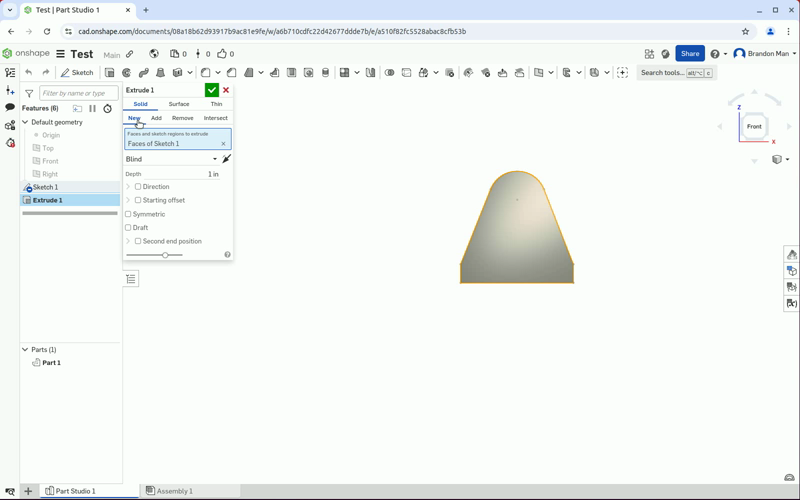
click(137, 120)
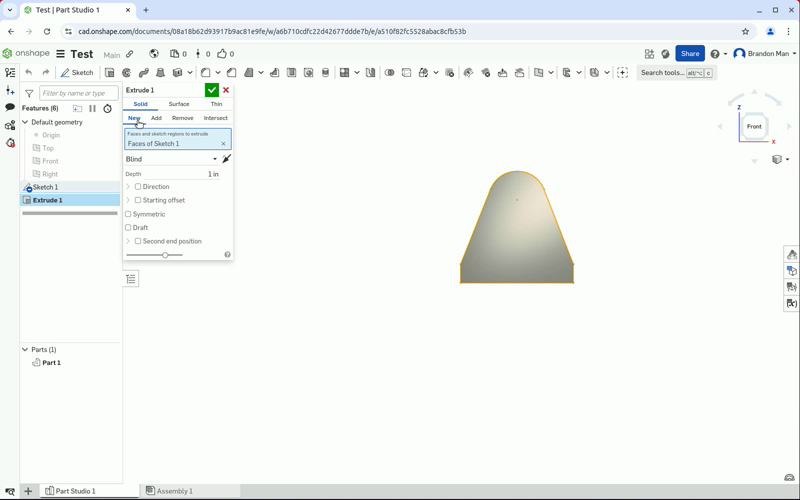
key(tab, 4)
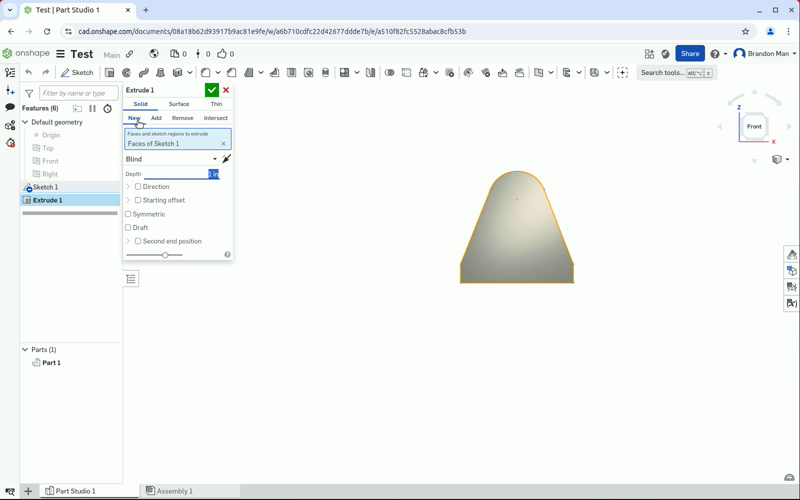
text(1.926)
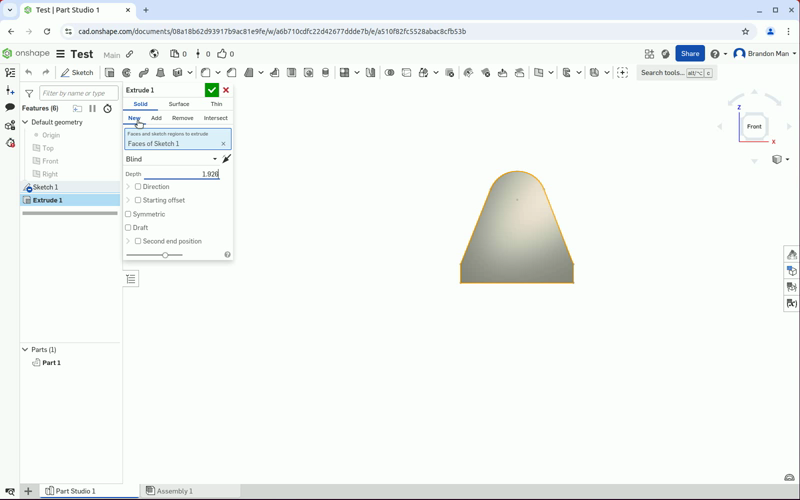
key(enter)
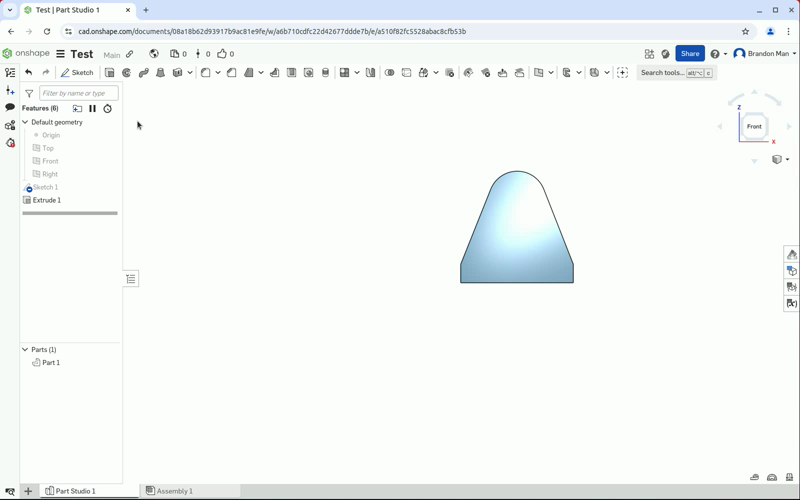
key(shift+h)
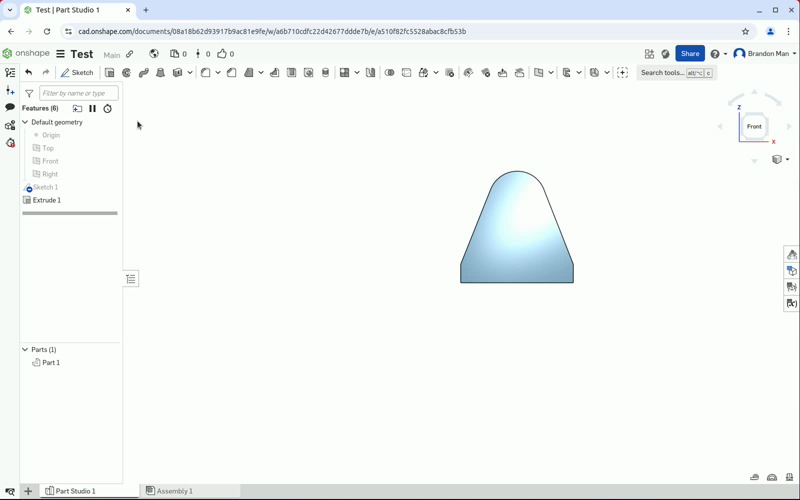
key(shift+h)
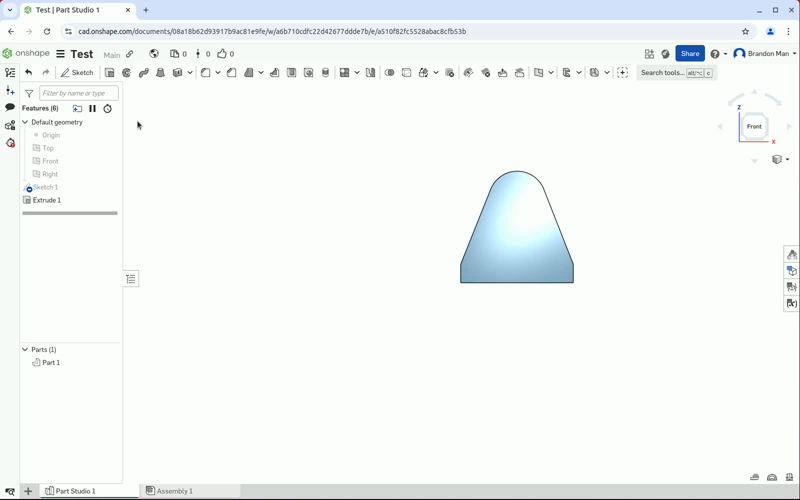
mouse_move(73, 189)
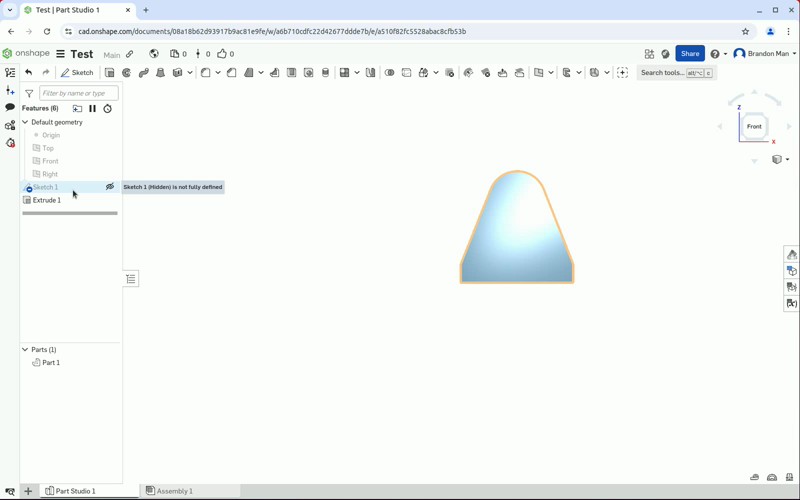
click(73, 189)
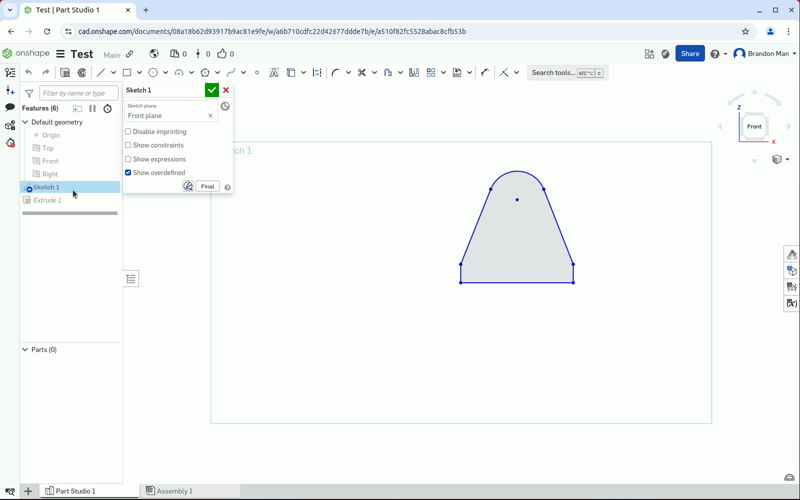
mouse_move(229, 92)
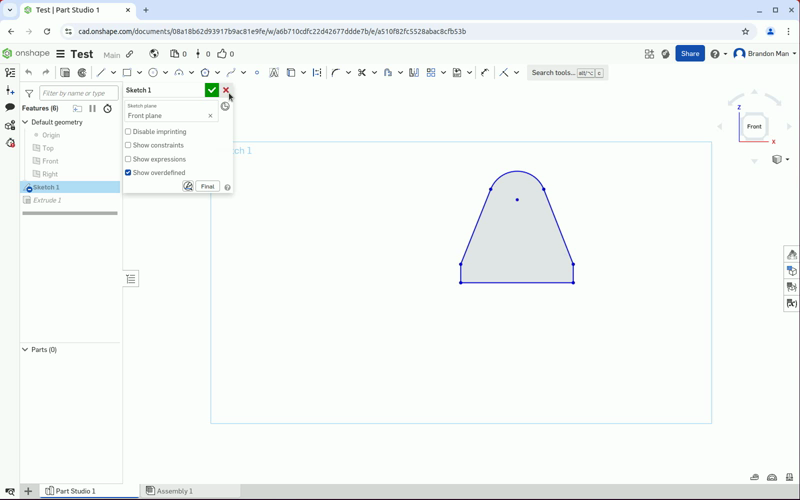
click(229, 92)
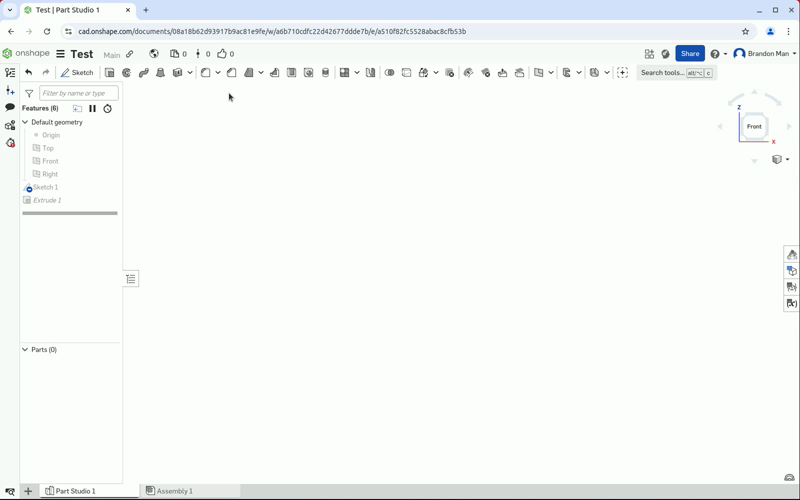
mouse_move(541, 75)
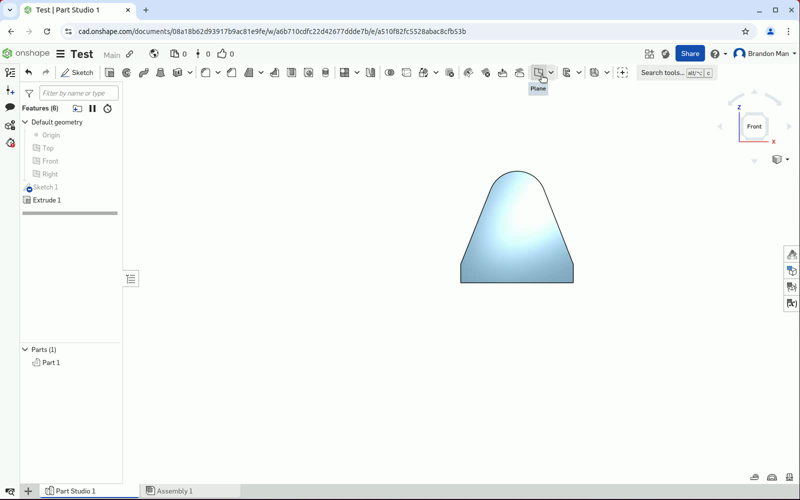
click(541, 75)
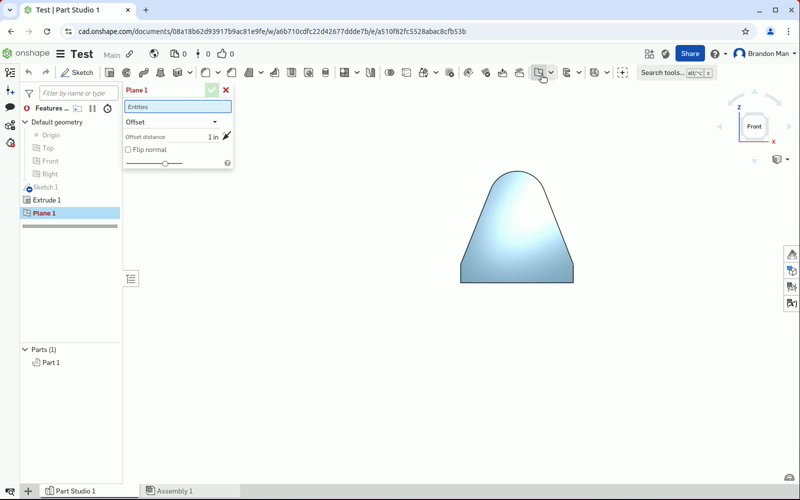
mouse_move(73, 163)
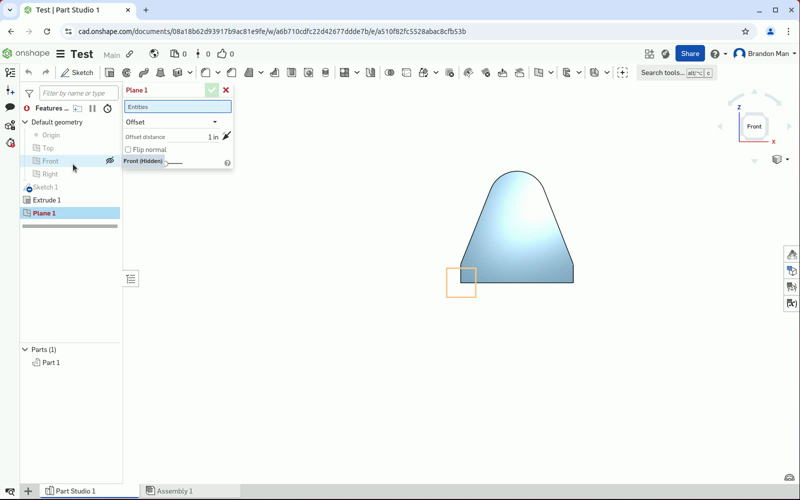
click(73, 163)
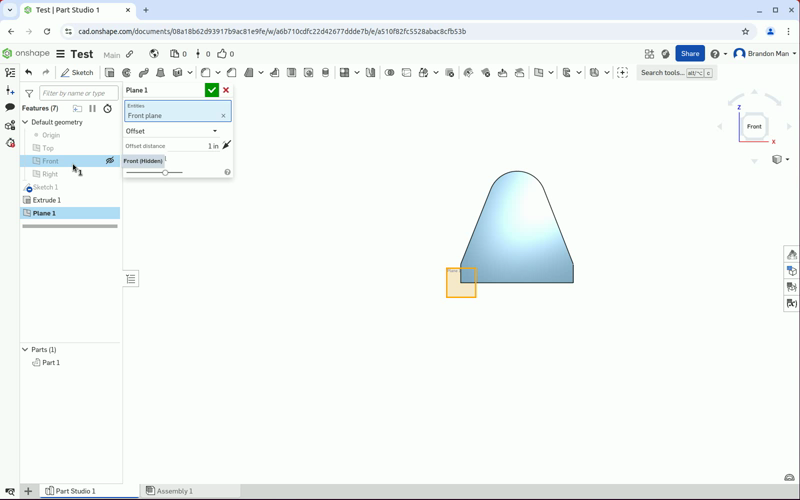
key(tab, 2)
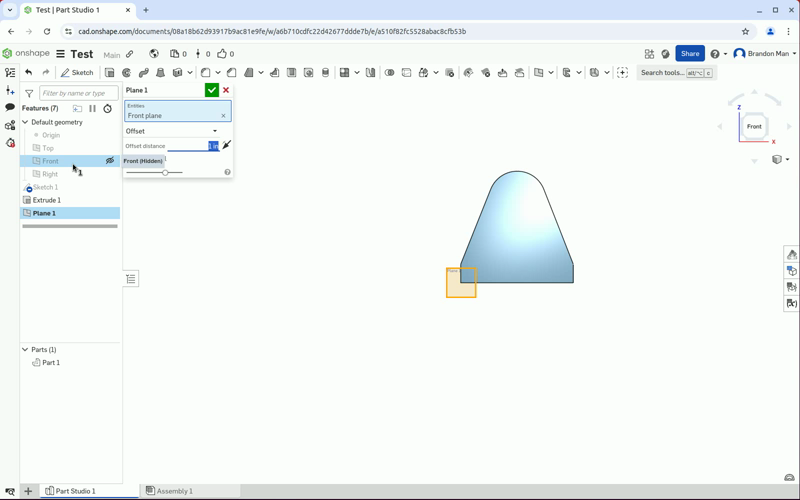
text(1.91)
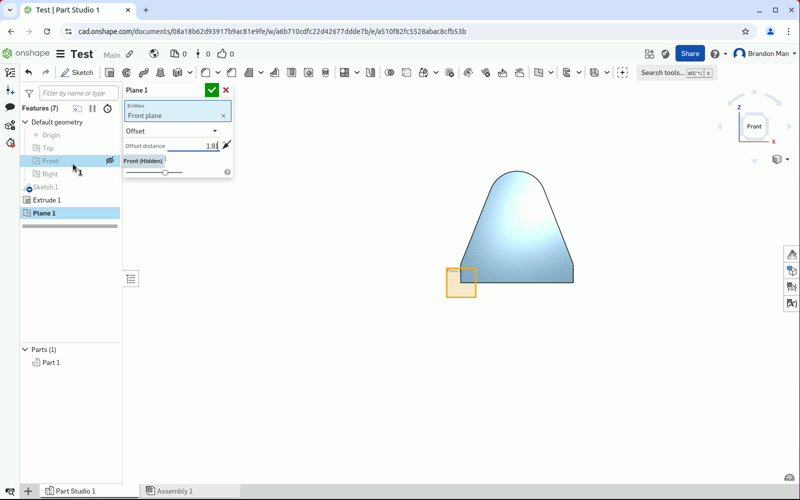
key(enter, 2)
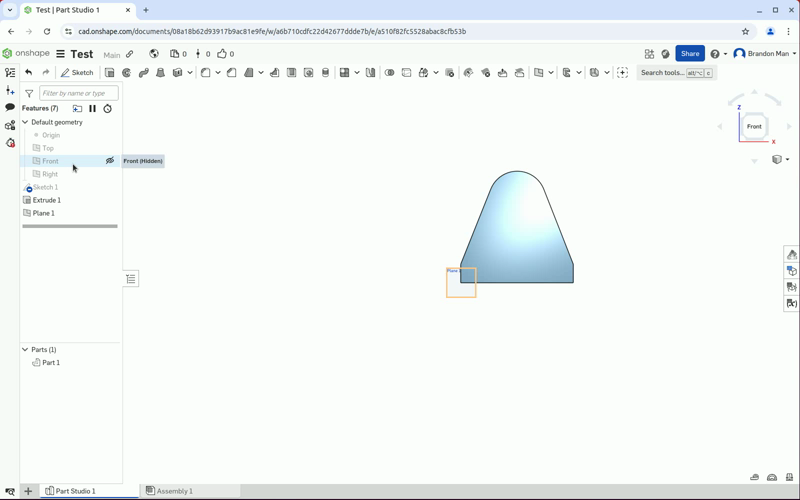
key(shift+s)
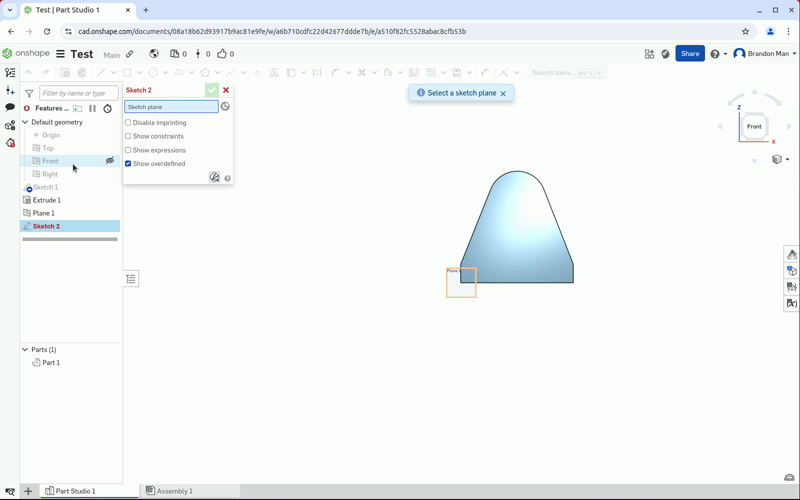
mouse_move(73, 215)
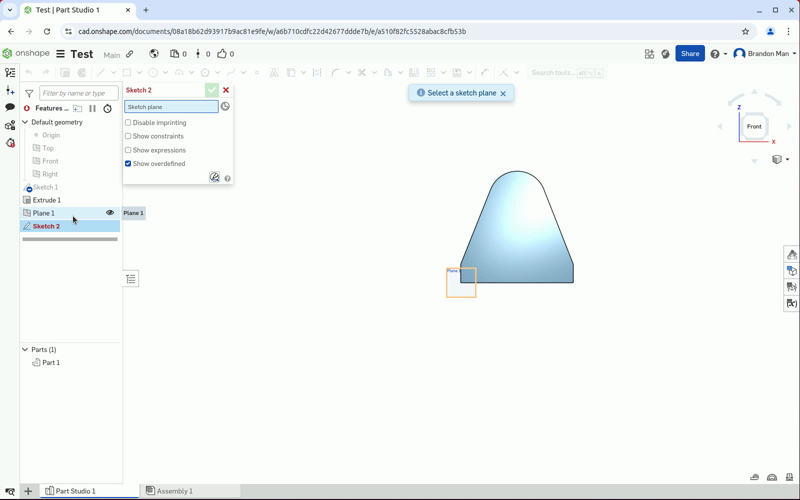
click(73, 215)
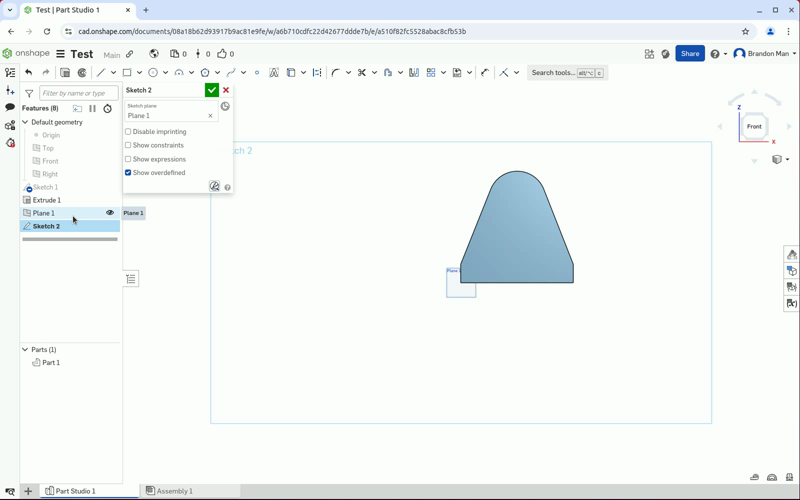
mouse_move(73, 352)
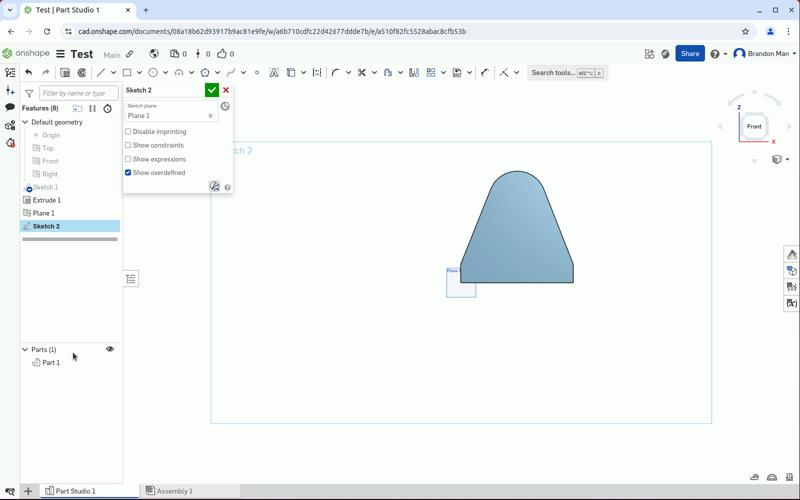
key(y)
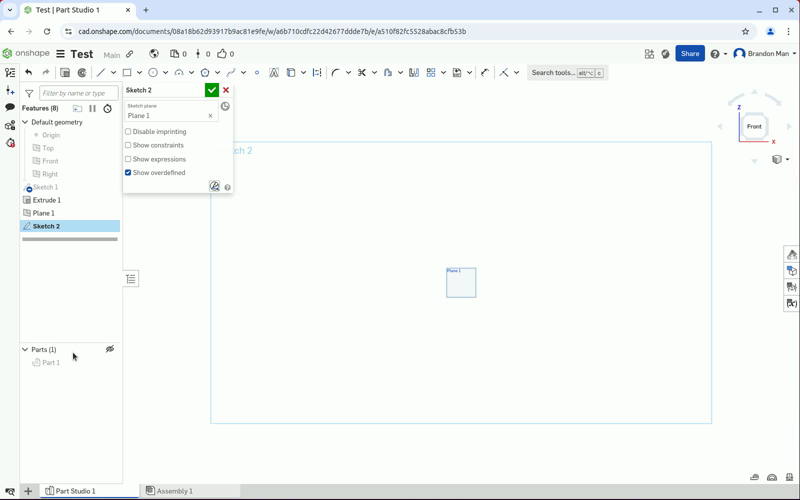
key(l)
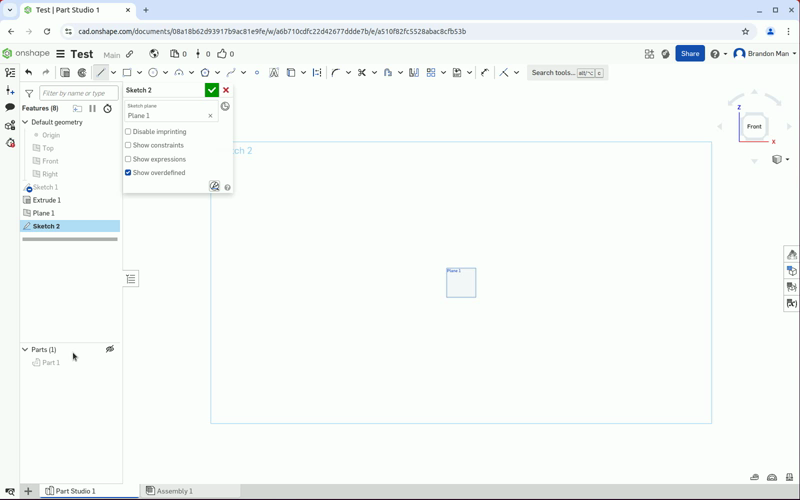
key_down(shift)
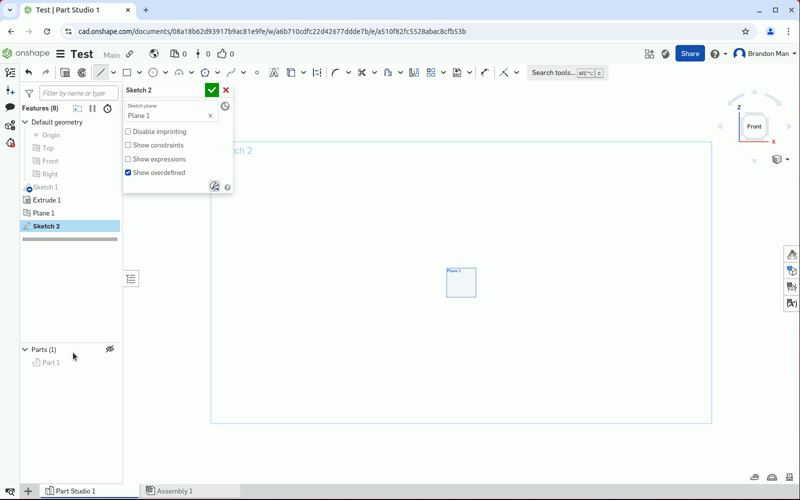
mouse_move(460, 282)
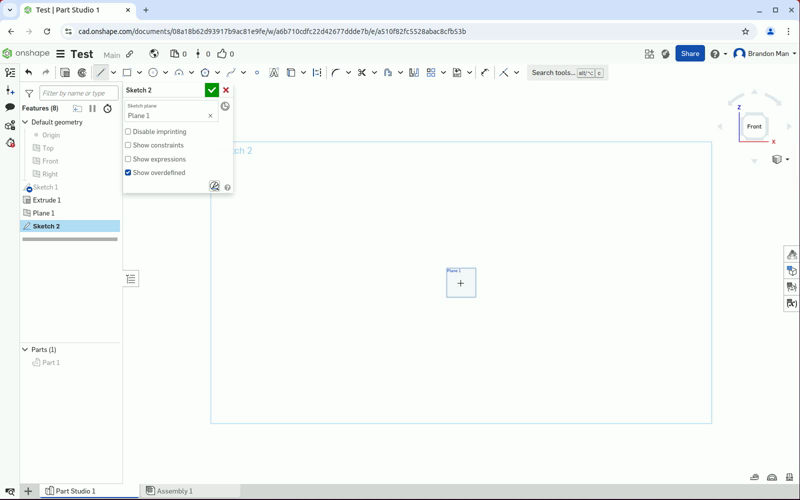
click(460, 282)
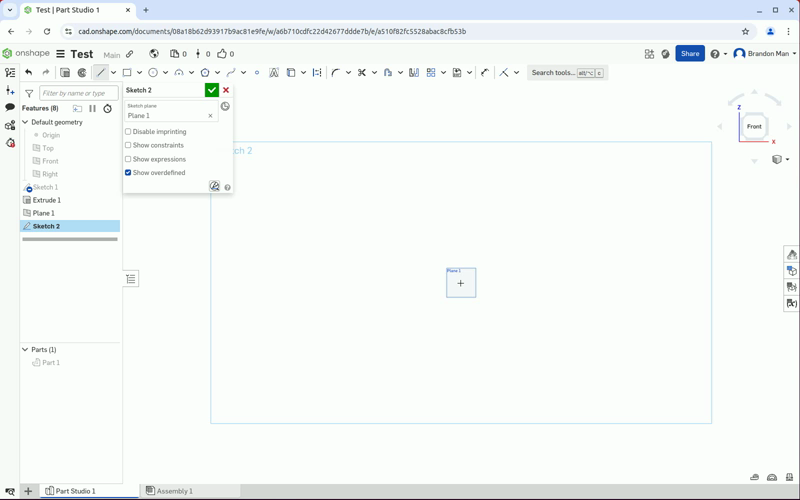
key_up(shift)
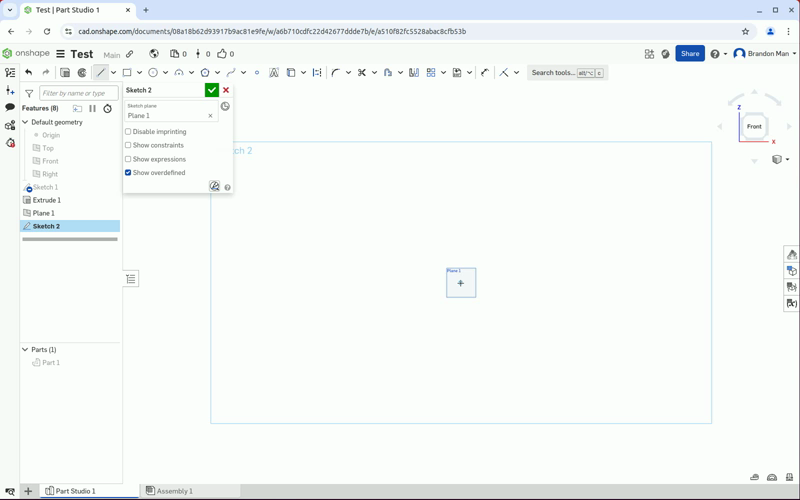
key_down(shift)
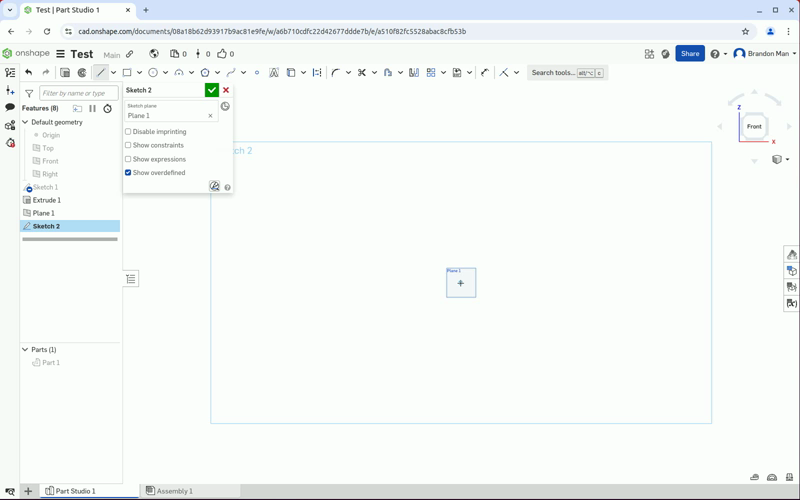
mouse_move(573, 282)
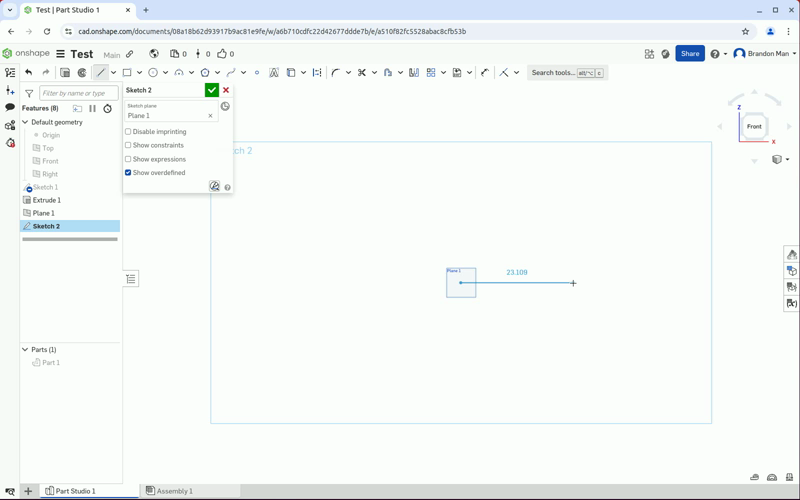
click(573, 282)
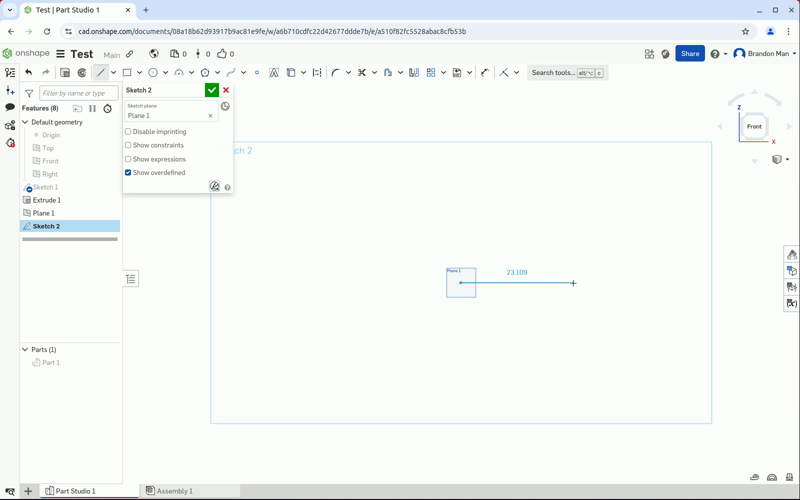
key_up(shift)
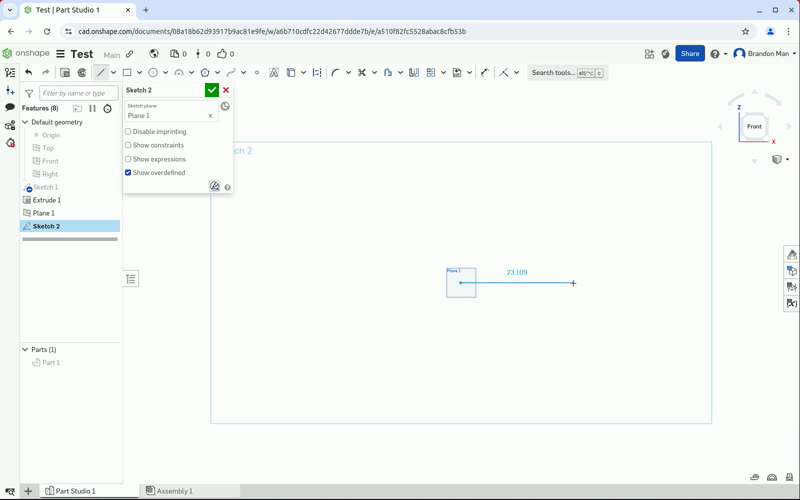
key_down(shift)
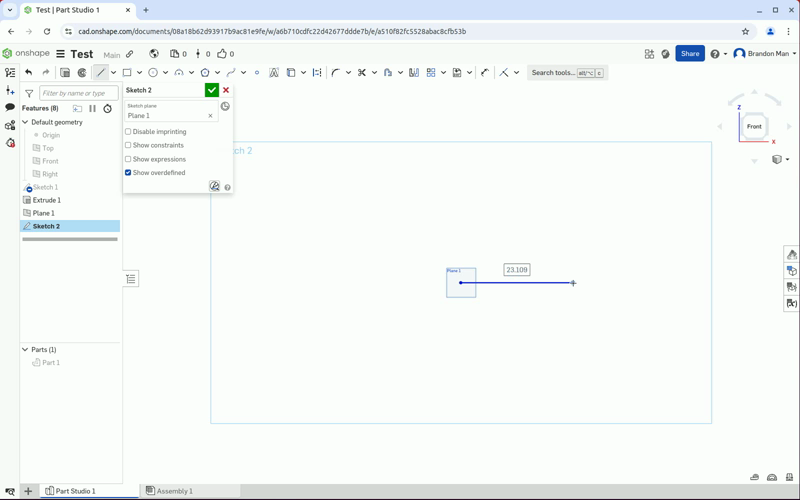
mouse_move(589, 282)
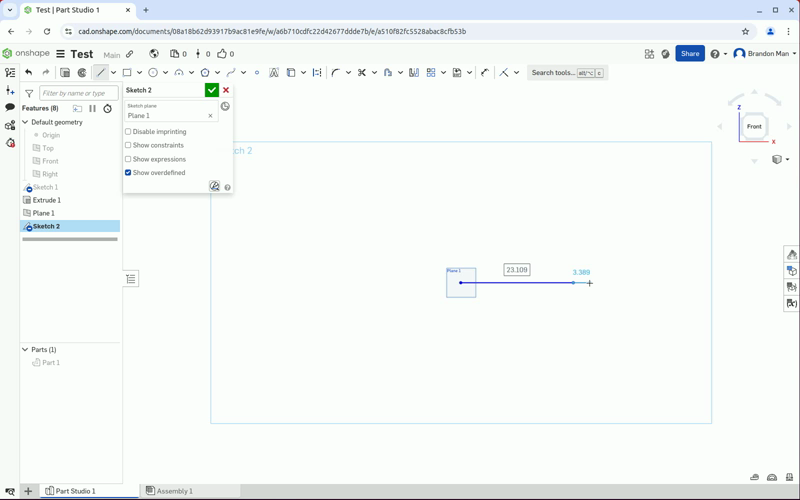
mouse_move(573, 264)
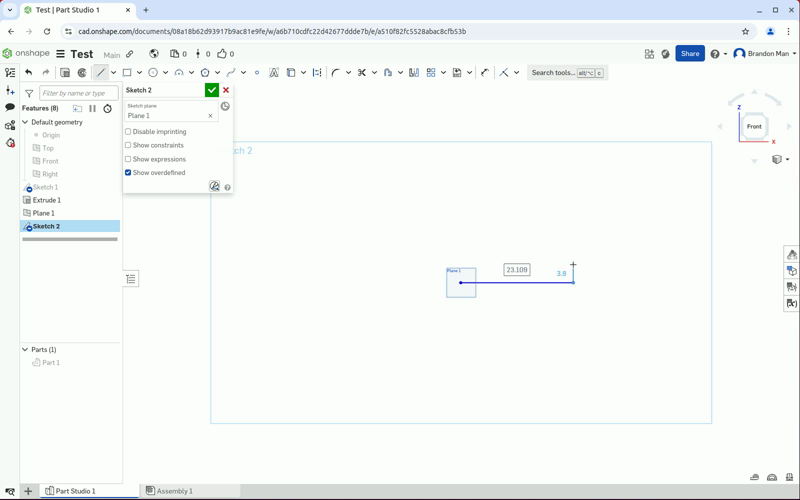
click(573, 264)
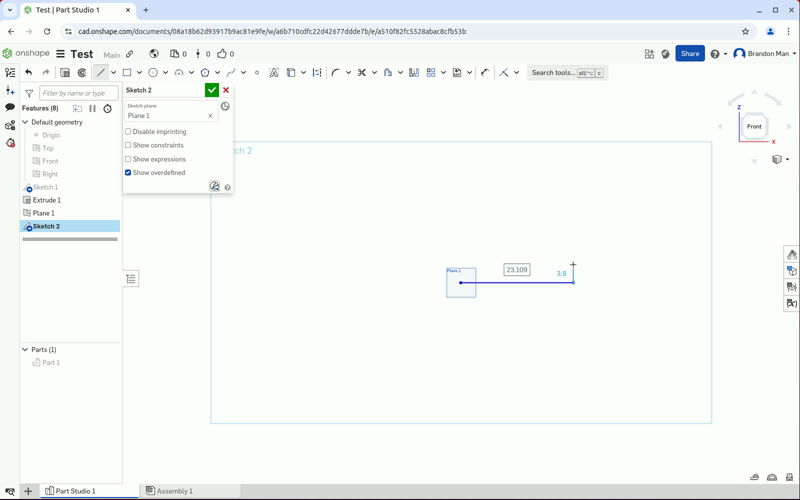
key_up(shift)
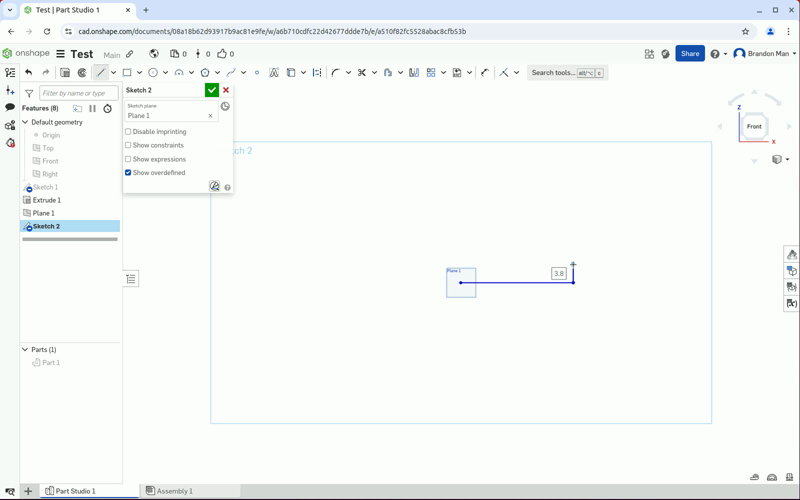
key_down(shift)
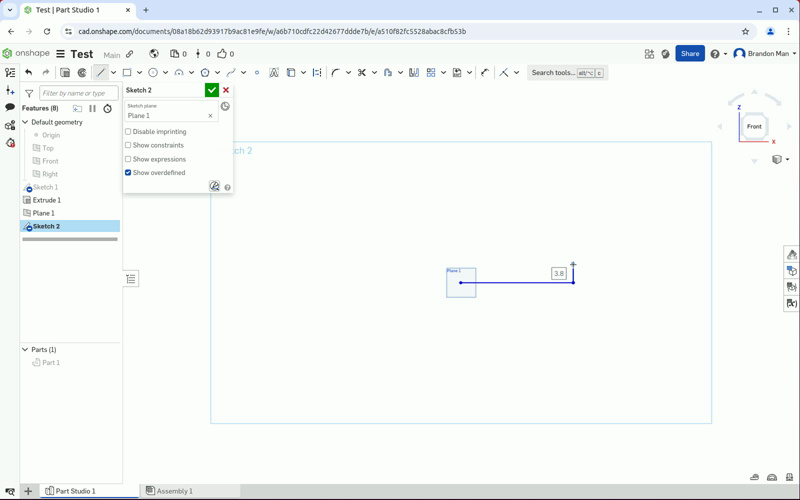
mouse_move(460, 264)
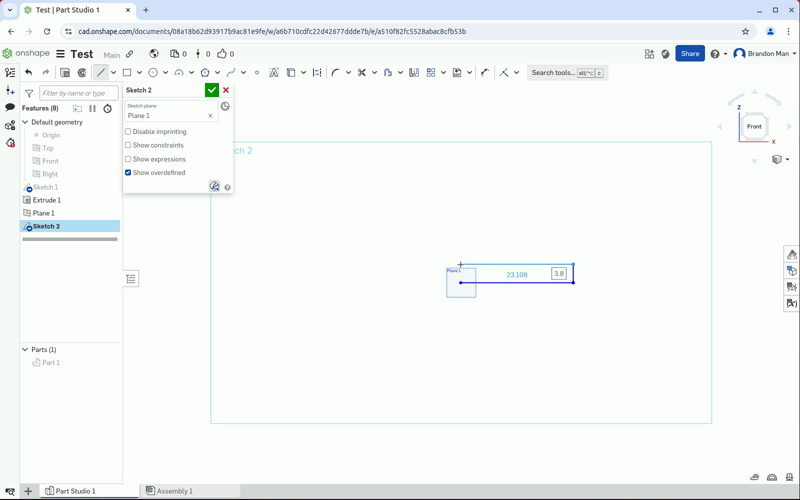
click(460, 264)
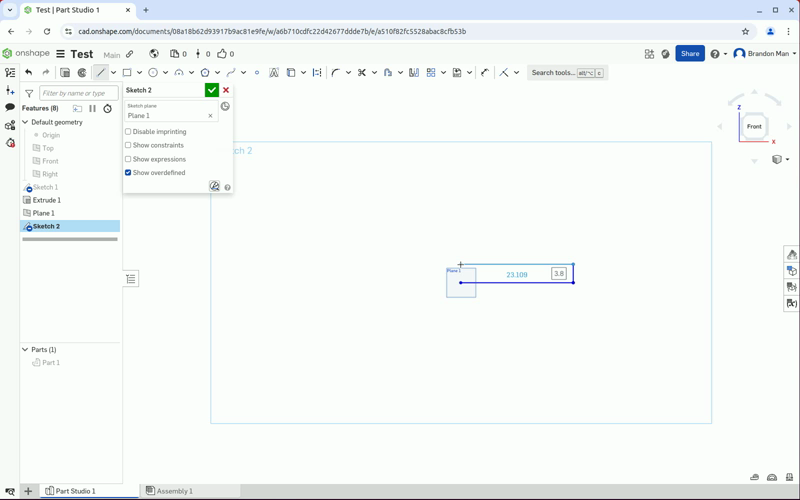
key_up(shift)
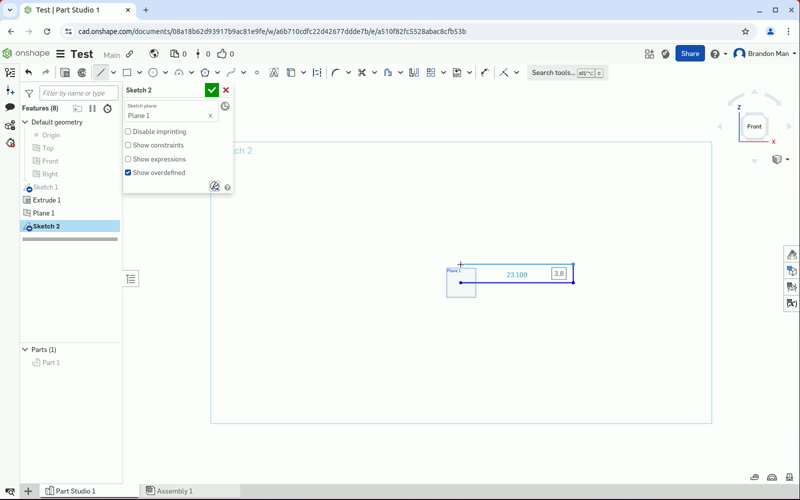
mouse_move(490, 264)
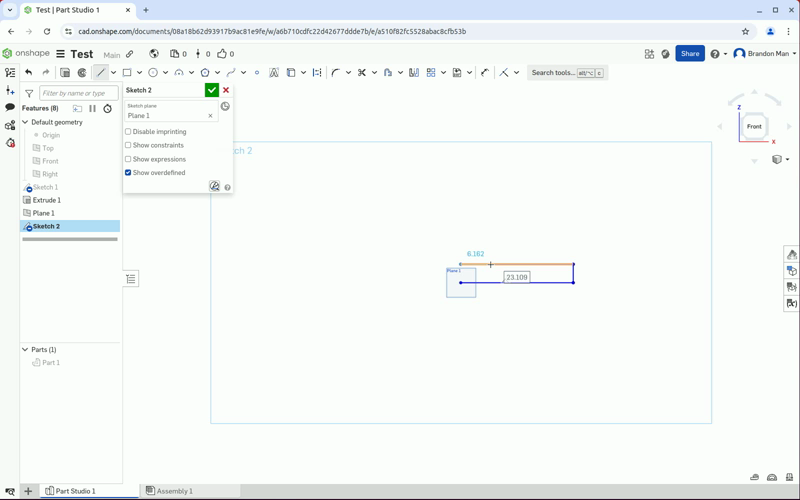
key_down(shift)
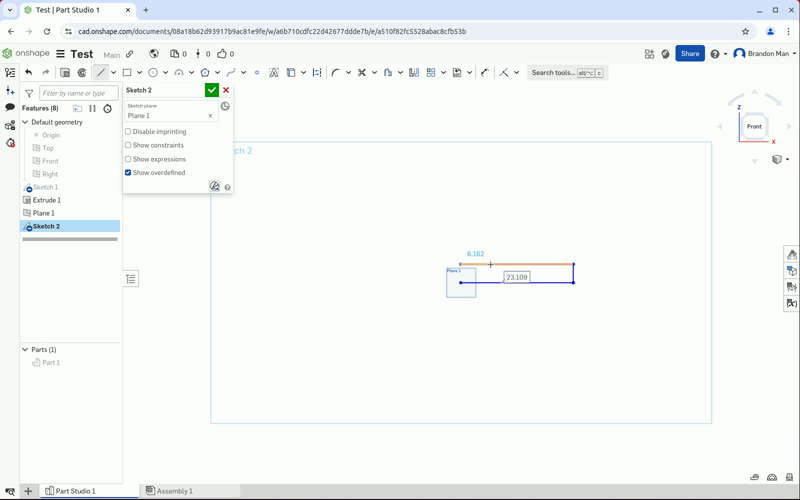
mouse_move(460, 282)
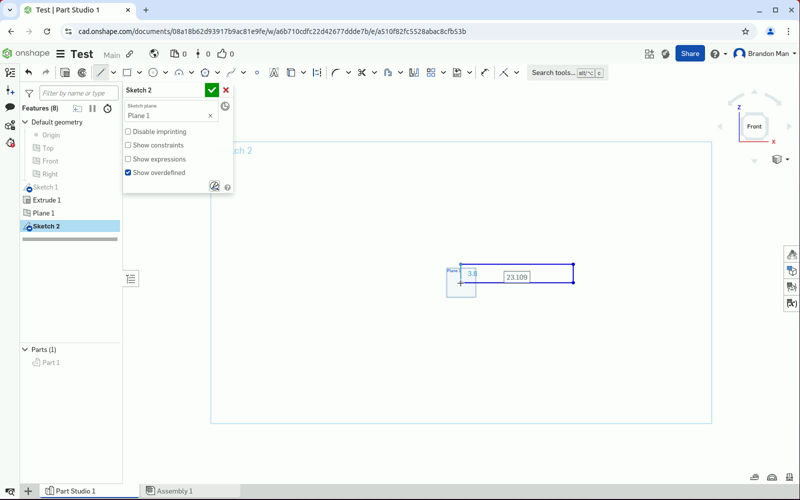
key_up(shift)
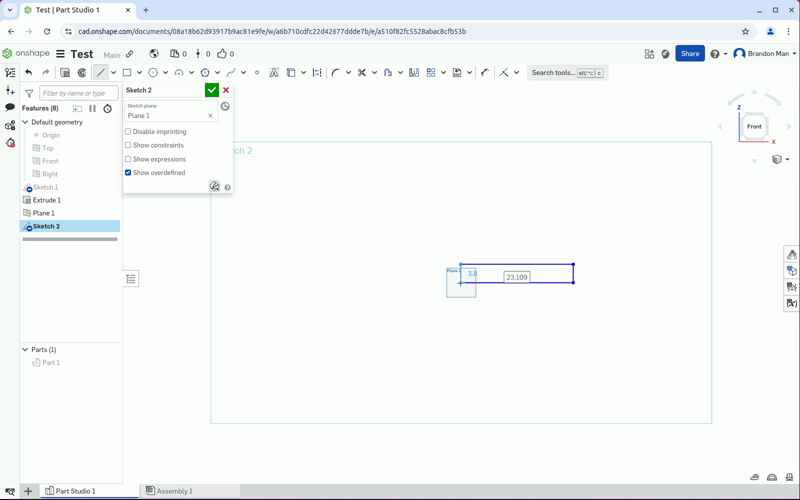
click(460, 282)
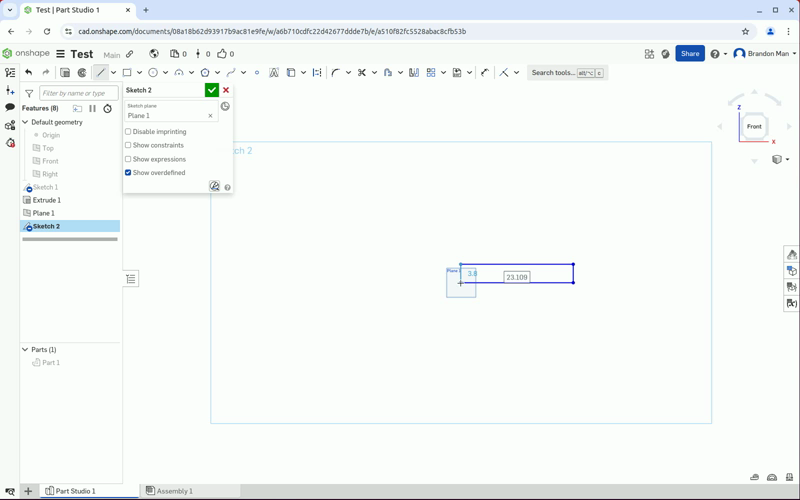
key(esc)
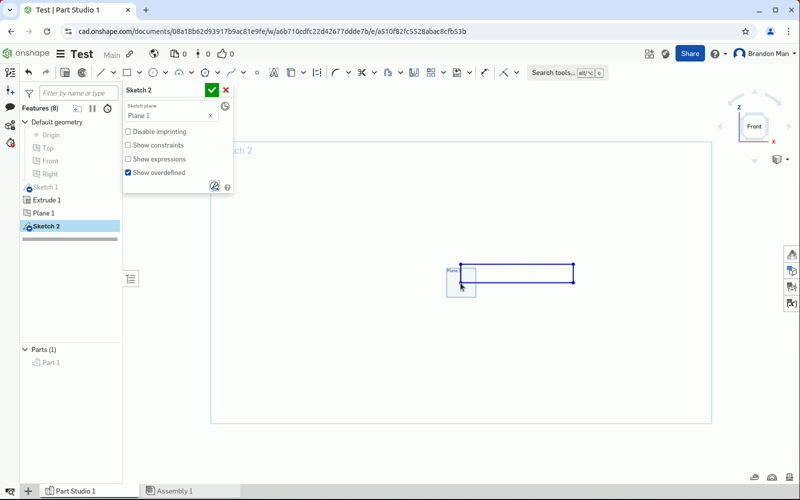
mouse_move(514, 267)
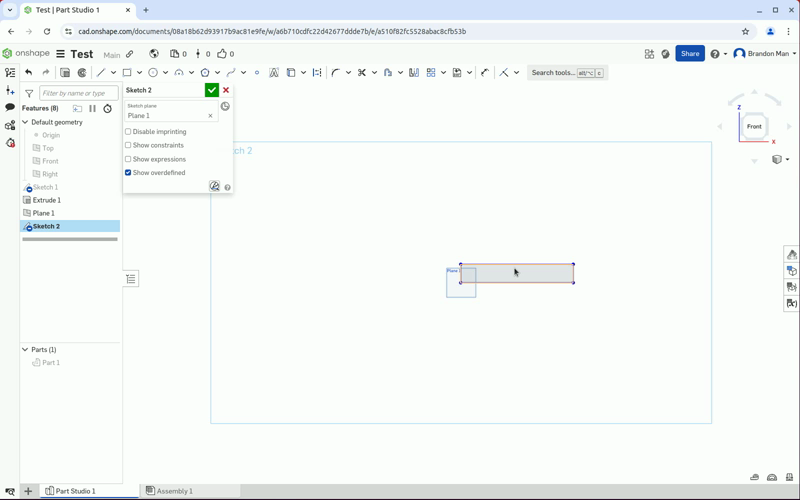
click(514, 267)
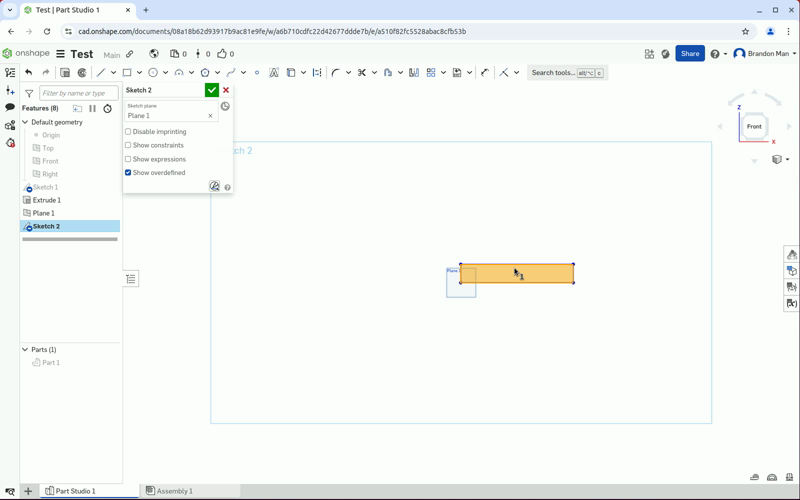
mouse_move(73, 352)
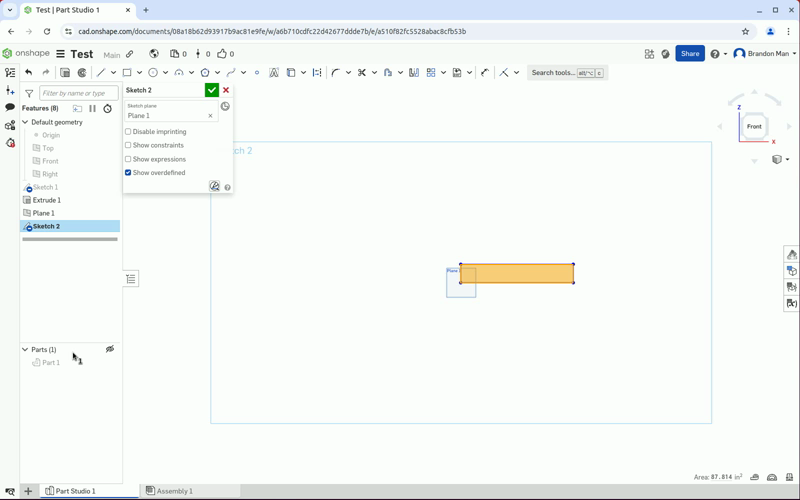
key(shift+y)
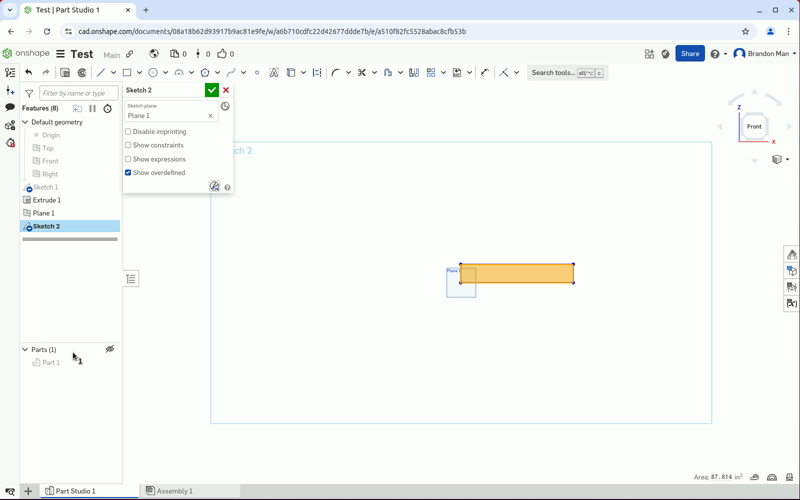
key(shift+e)
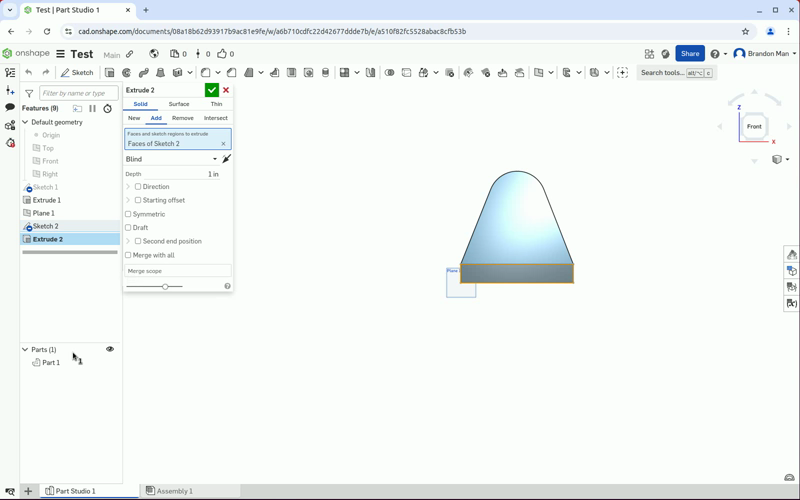
mouse_move(143, 106)
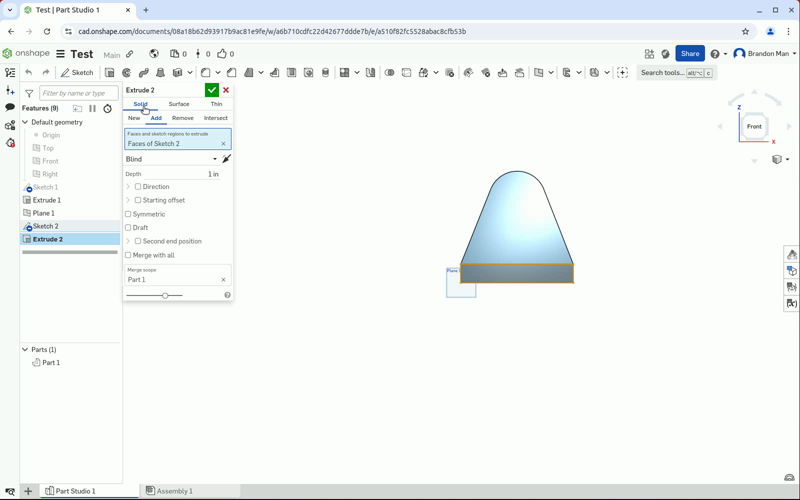
click(143, 106)
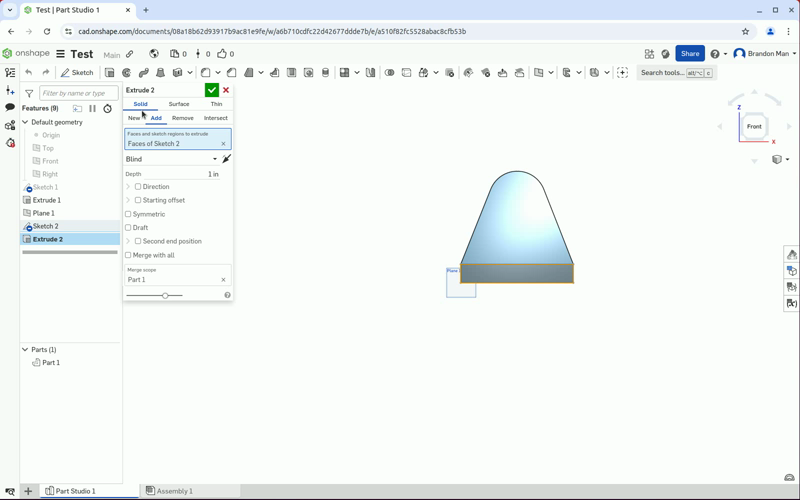
mouse_move(137, 120)
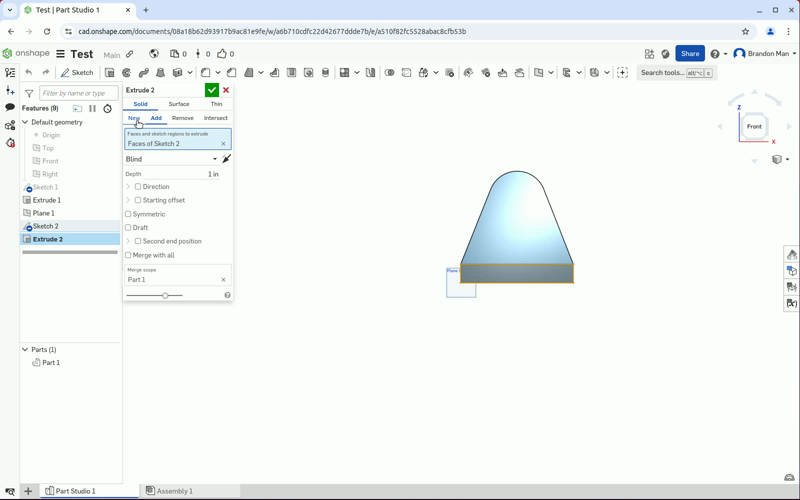
click(137, 120)
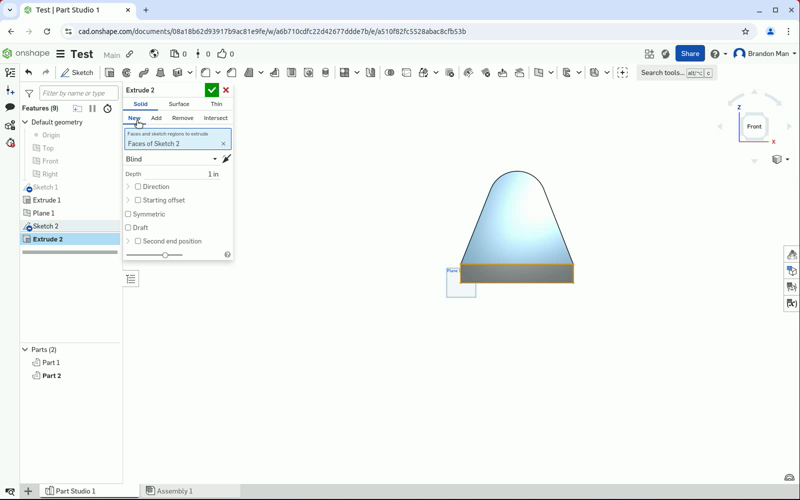
key(tab, 4)
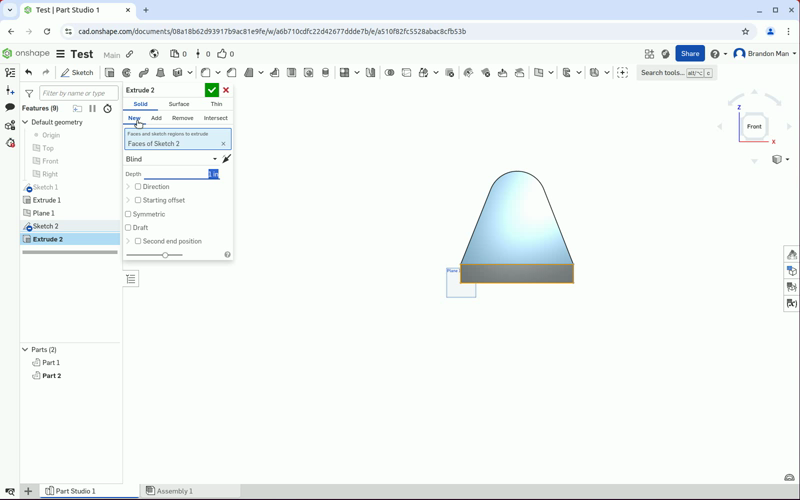
text(9.628)
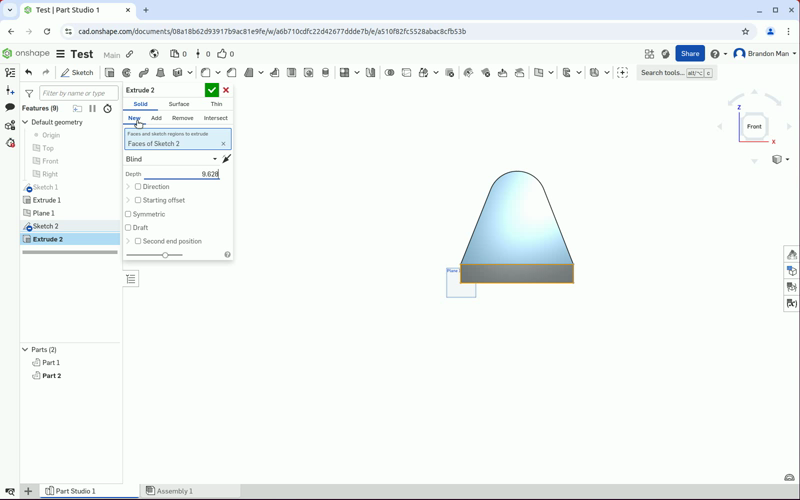
key(enter)
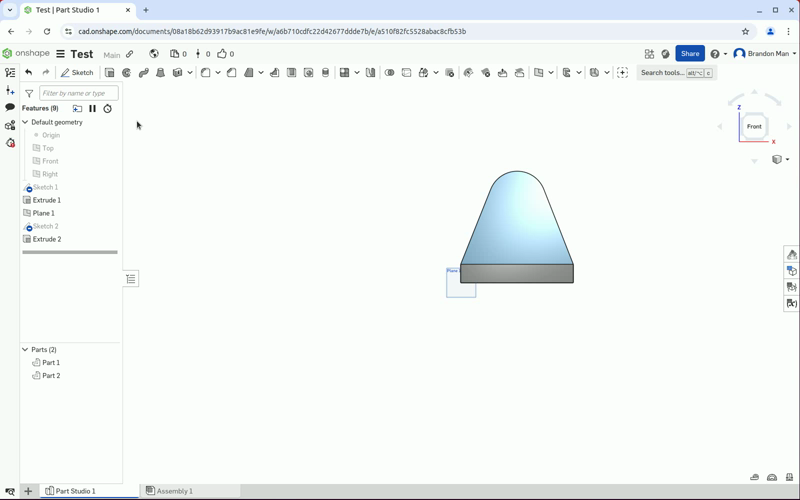
key(shift+h)
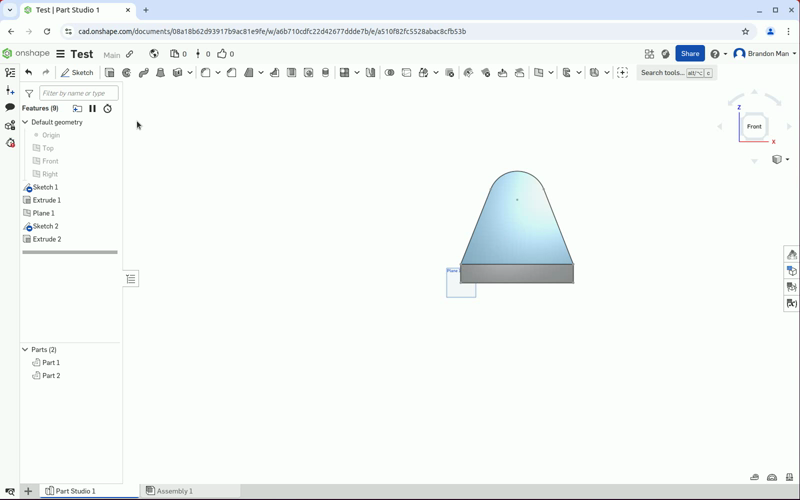
key(shift+h)
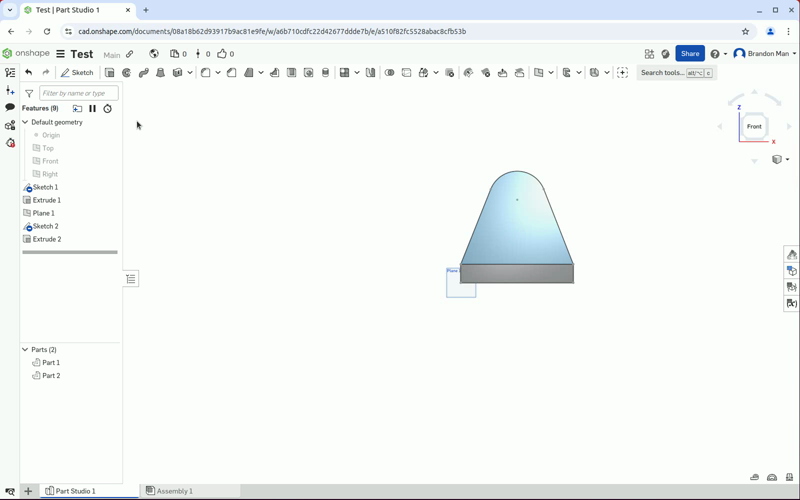
key(shift+7)
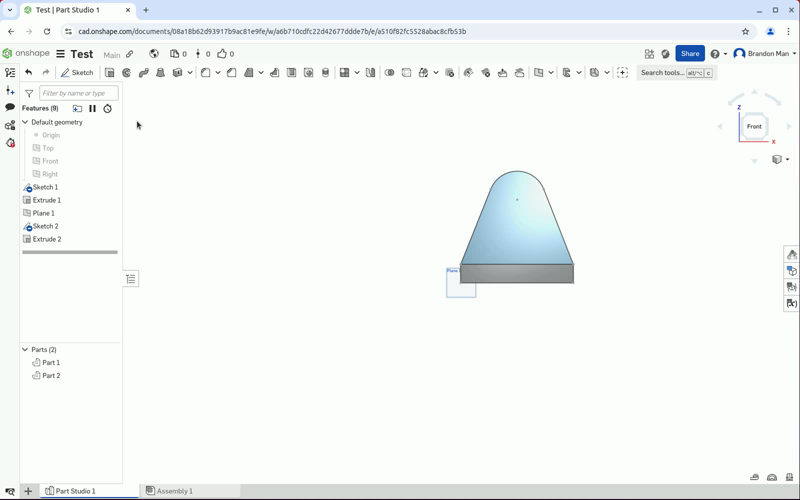
key(left, 2)
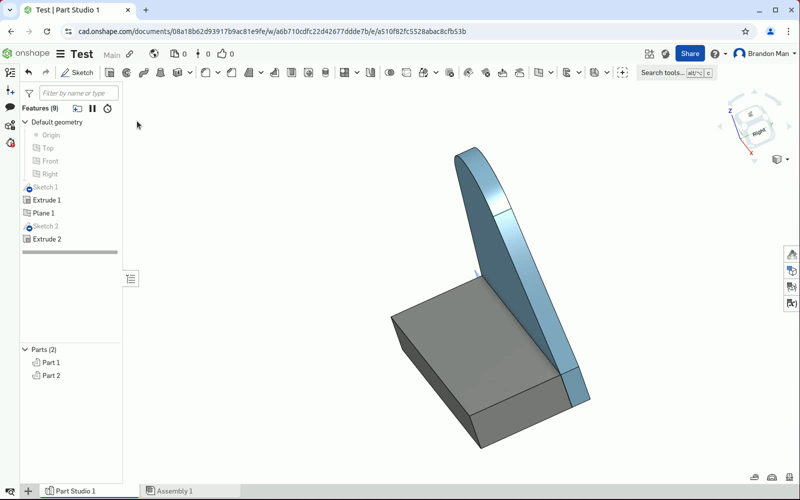
key(down, 2)
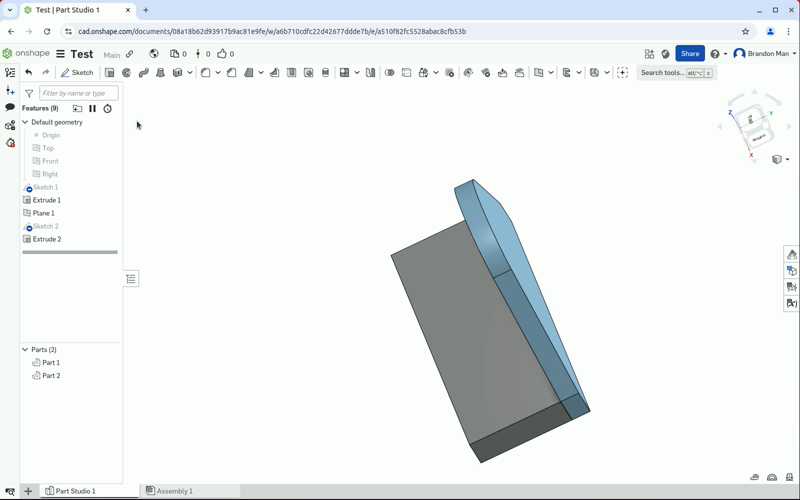
key(up, 2)
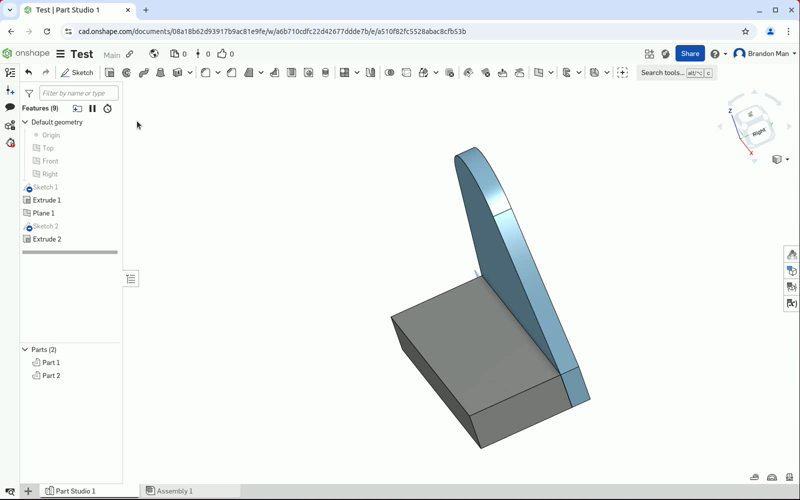
key(right, 2)
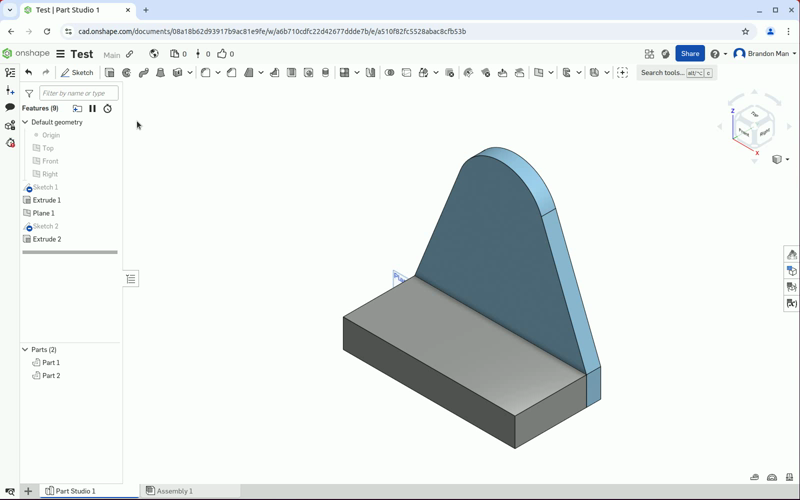
mouse_move(73, 189)
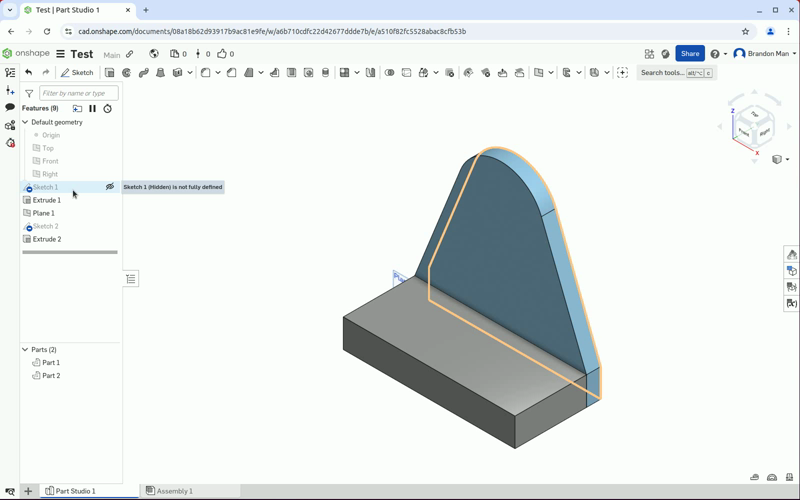
click(73, 189)